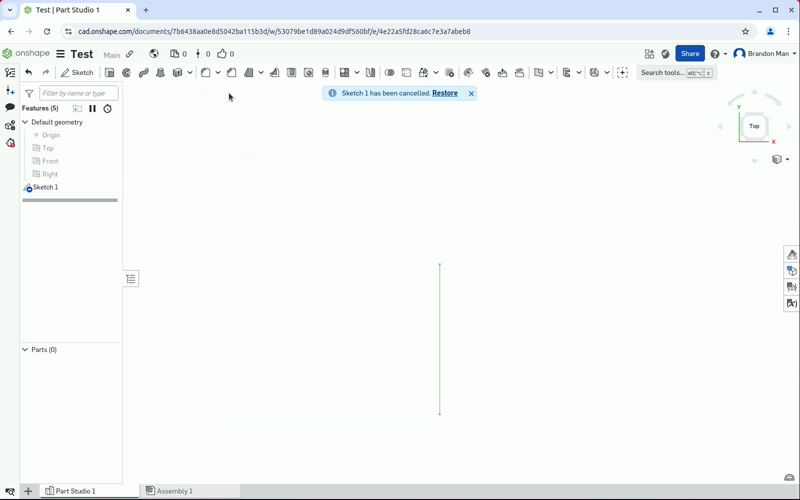
key(shift+h)
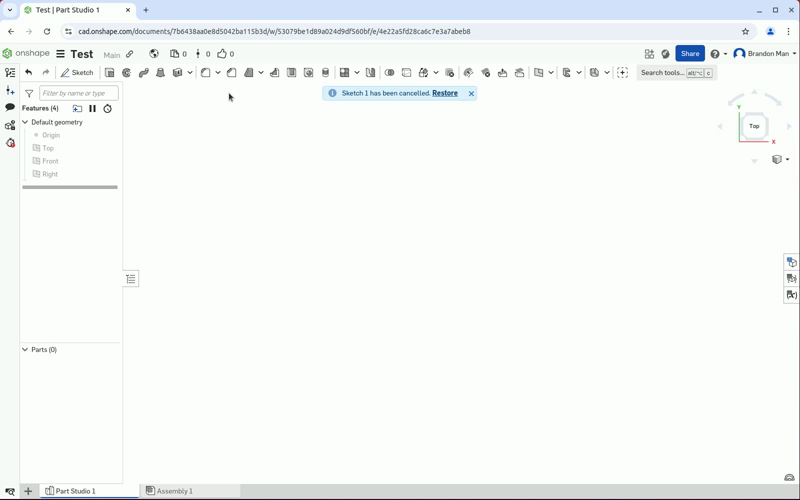
mouse_move(73, 352)
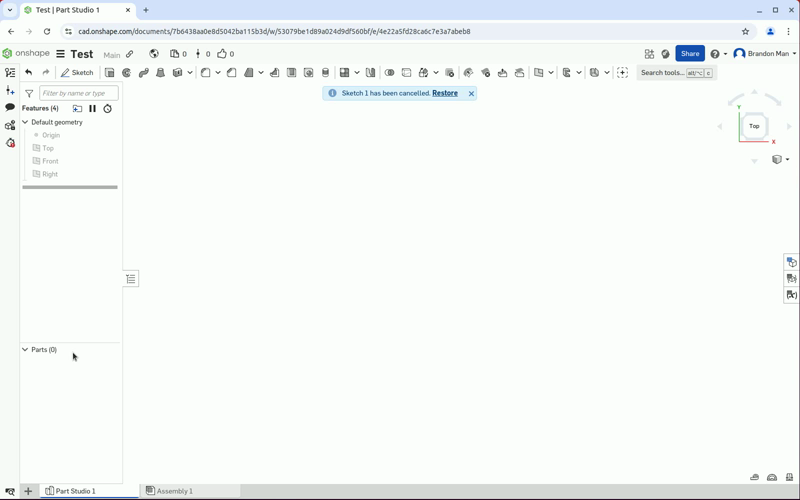
key(y)
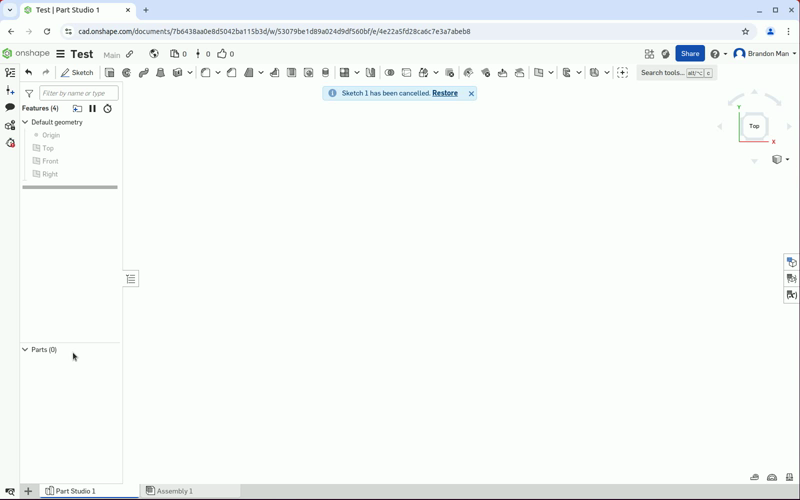
key(shift+p)
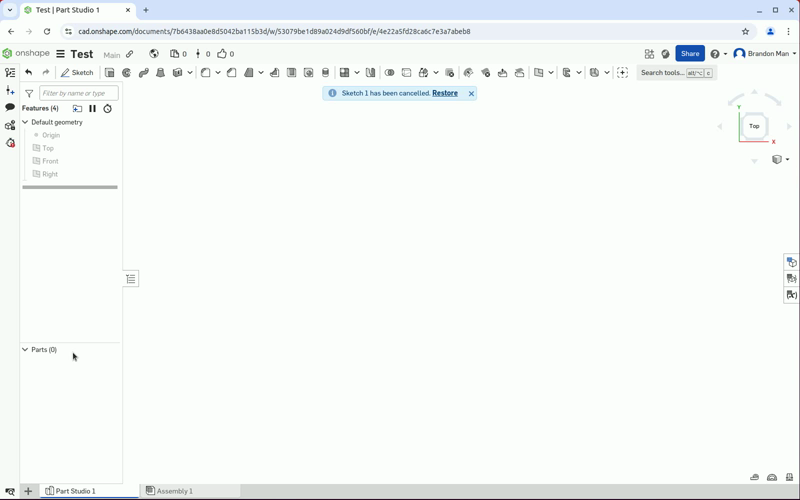
key(space)
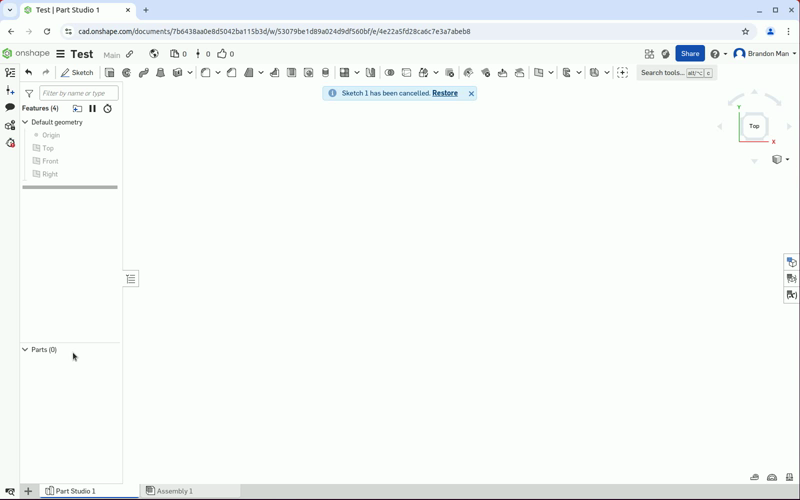
key_down(shift)
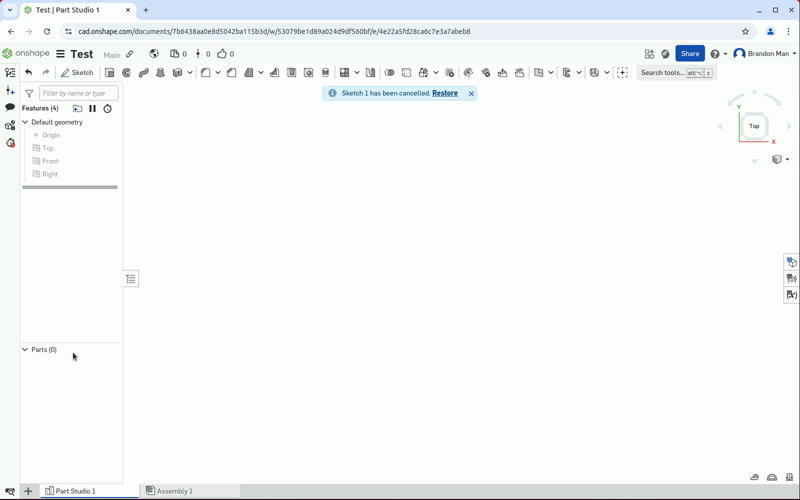
key(up)
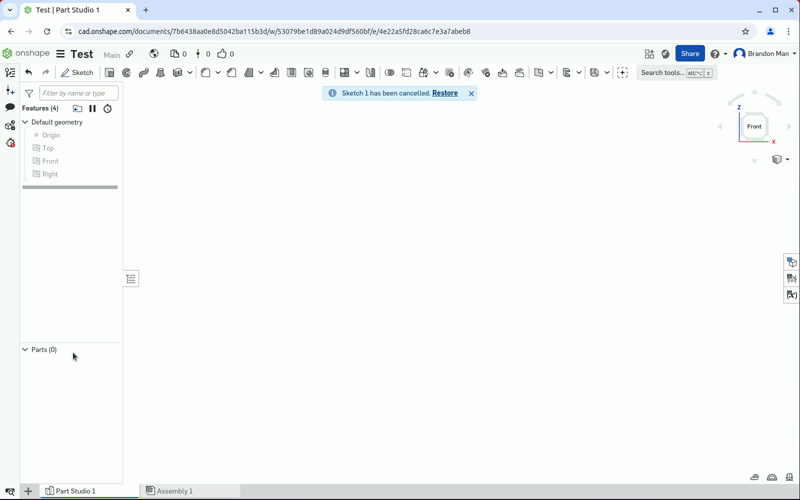
key_up(shift)
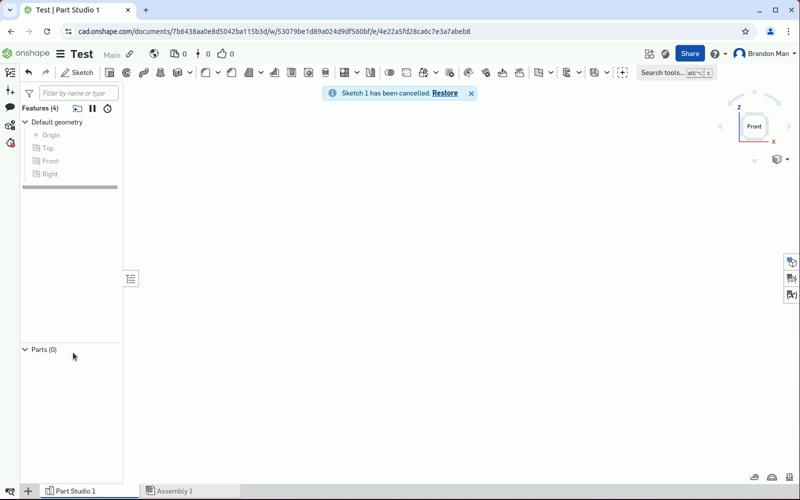
mouse_move(73, 352)
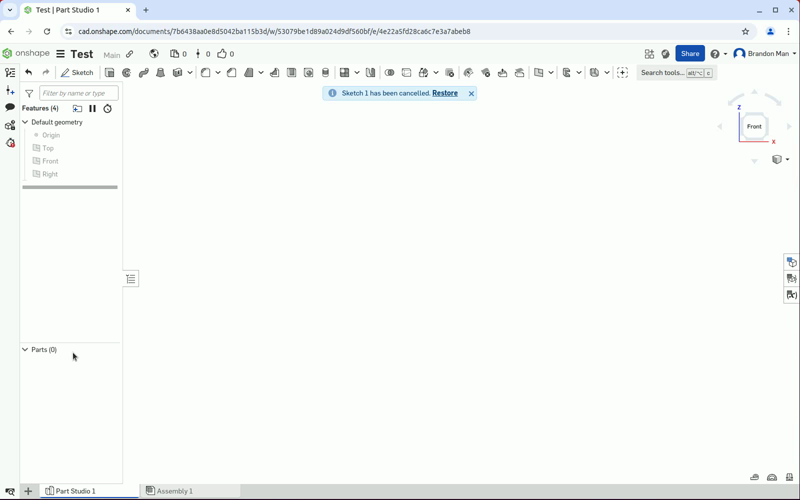
key(shift+y)
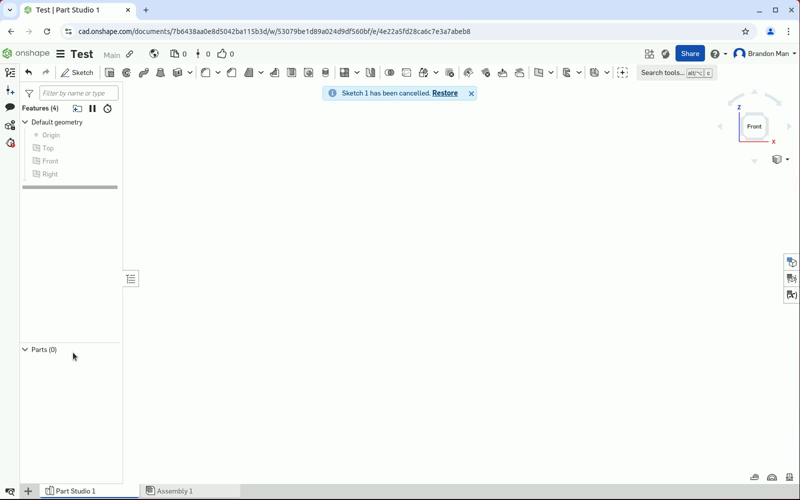
key(shift+s)
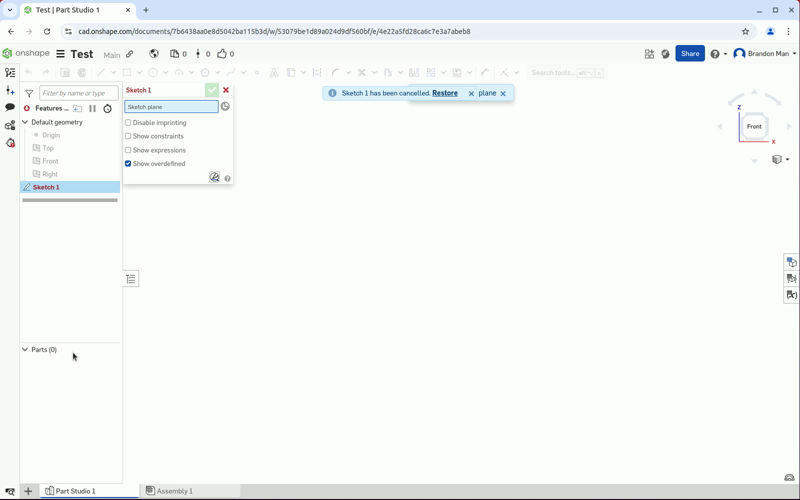
mouse_move(73, 163)
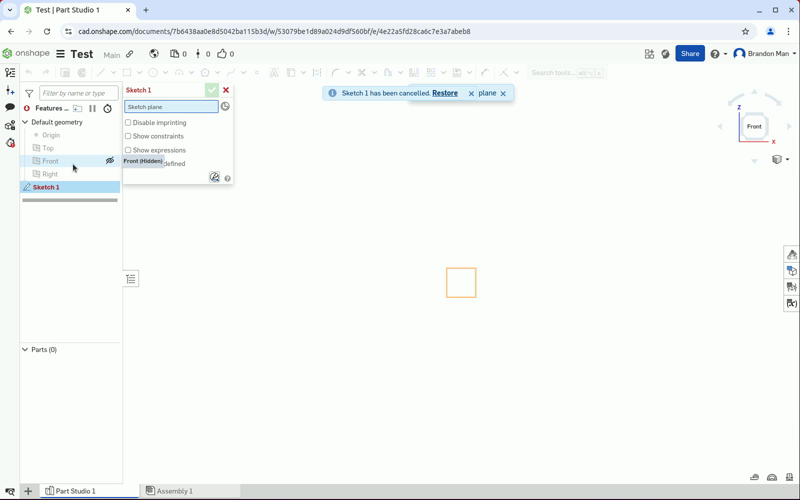
click(73, 163)
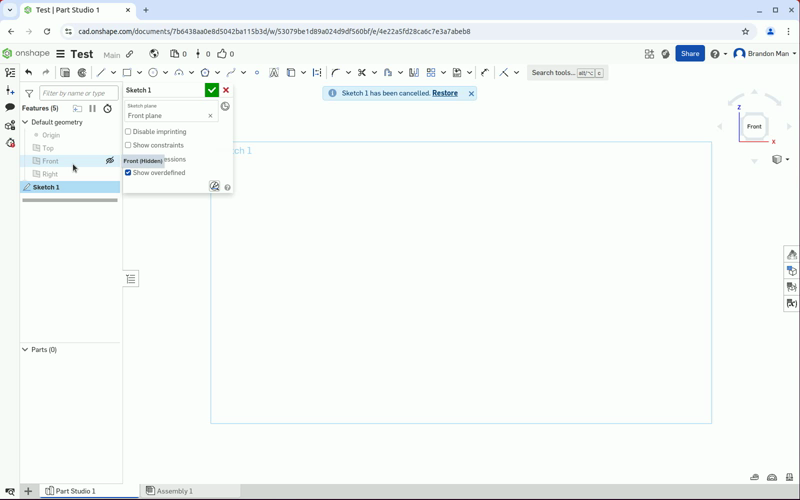
mouse_move(73, 352)
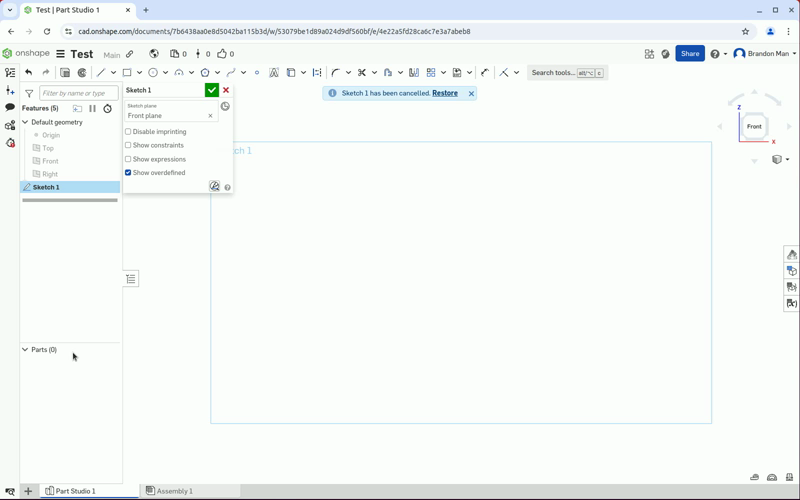
key(y)
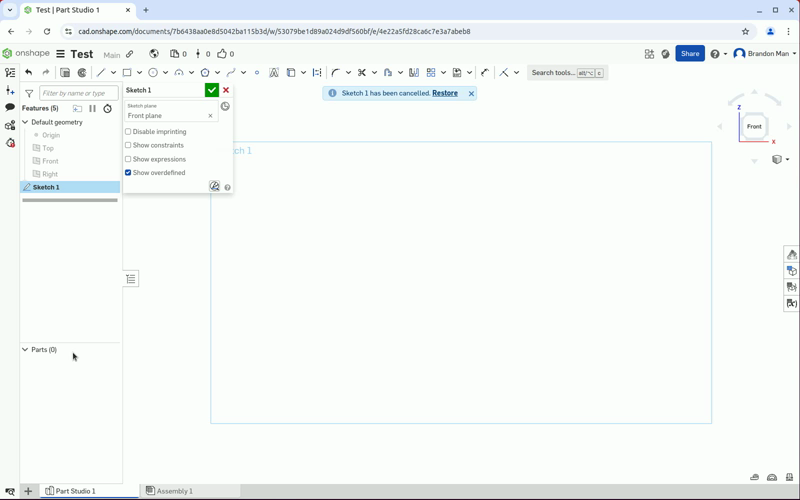
key(c)
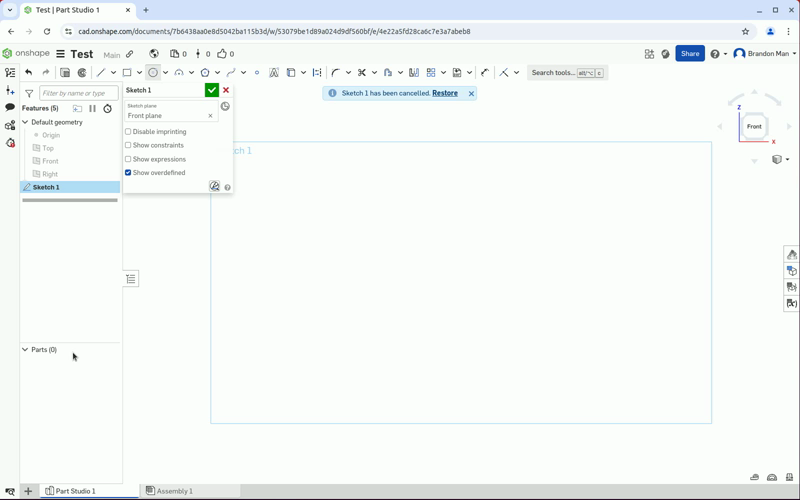
key_down(shift)
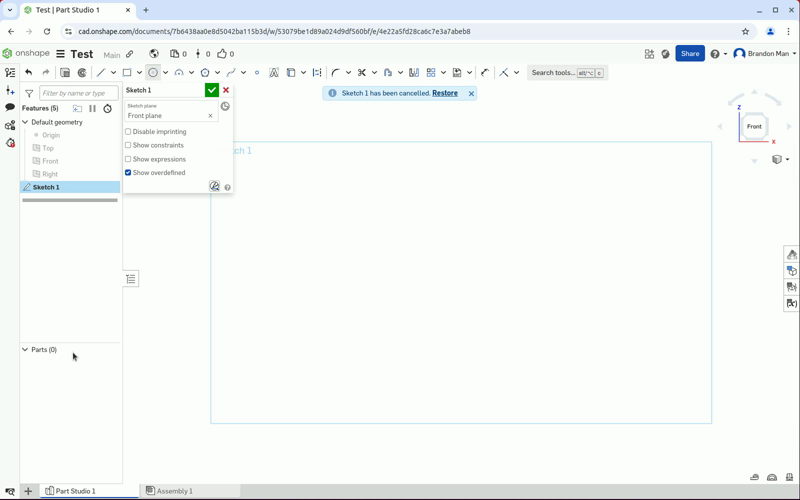
mouse_move(461, 282)
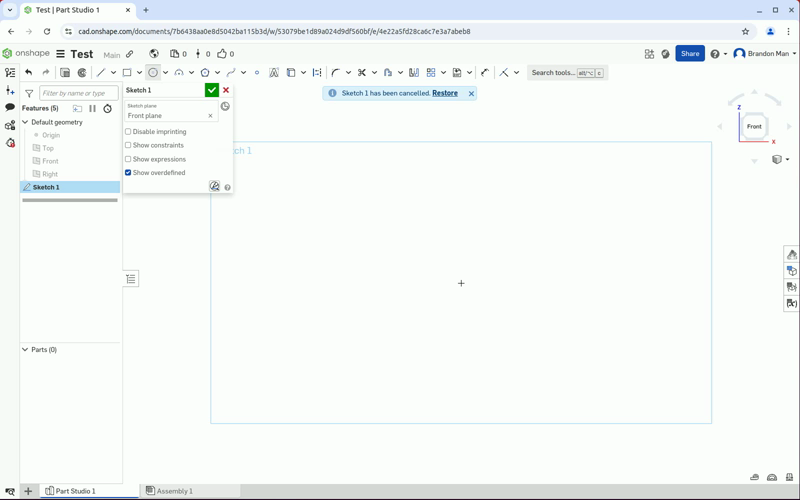
click(461, 282)
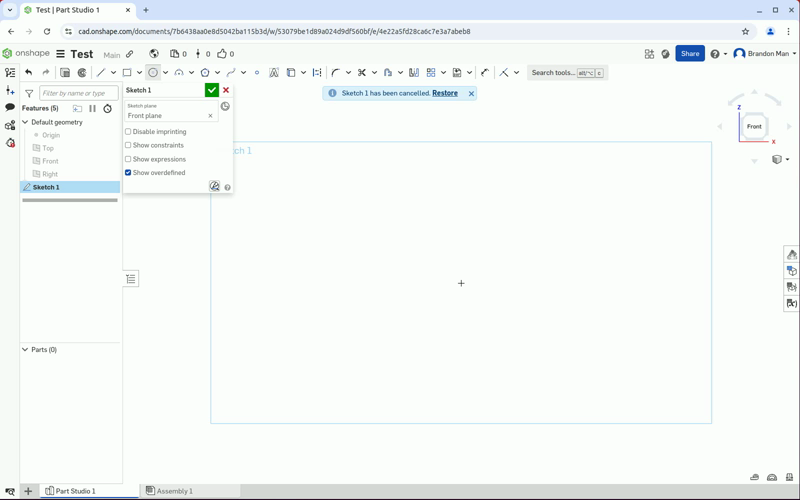
key_up(shift)
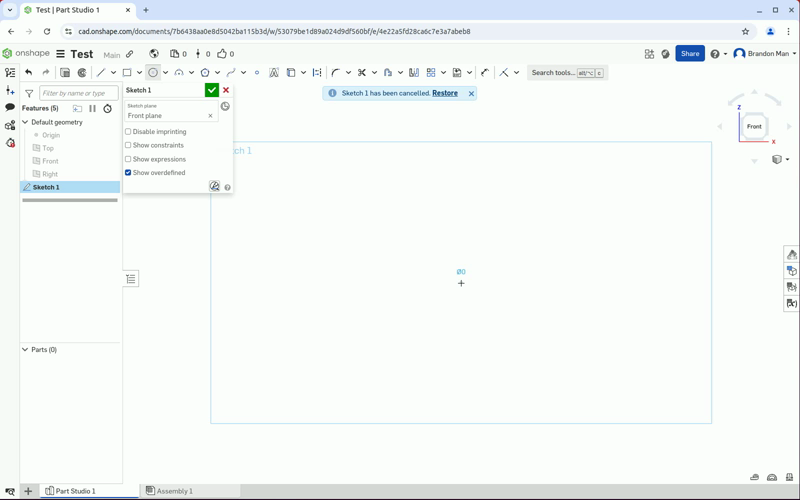
mouse_move(480, 282)
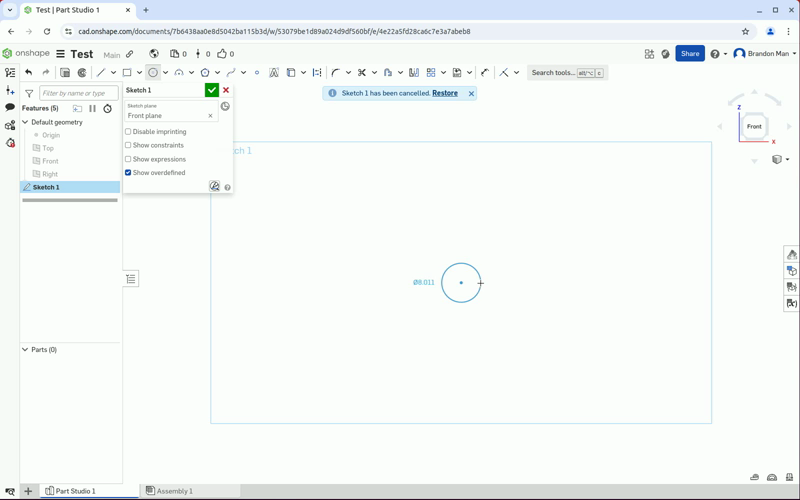
click(480, 282)
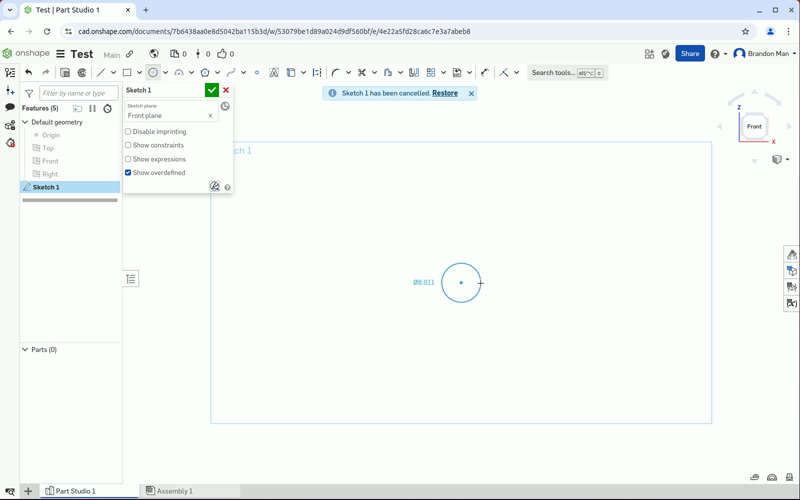
key(esc)
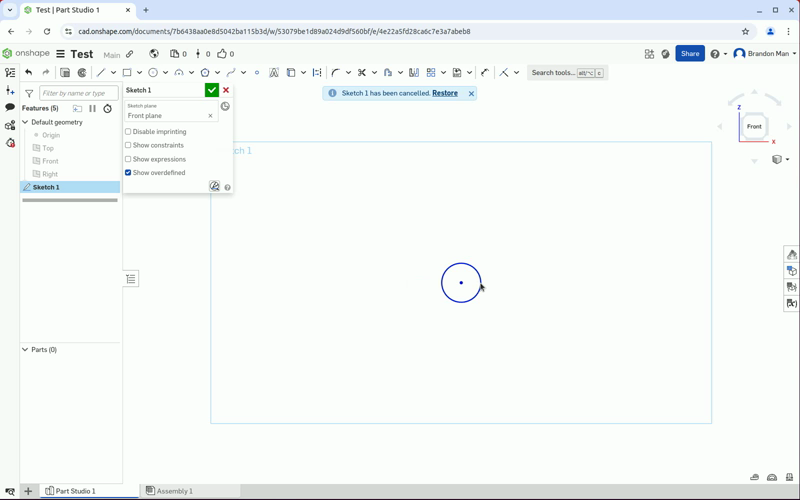
key(c)
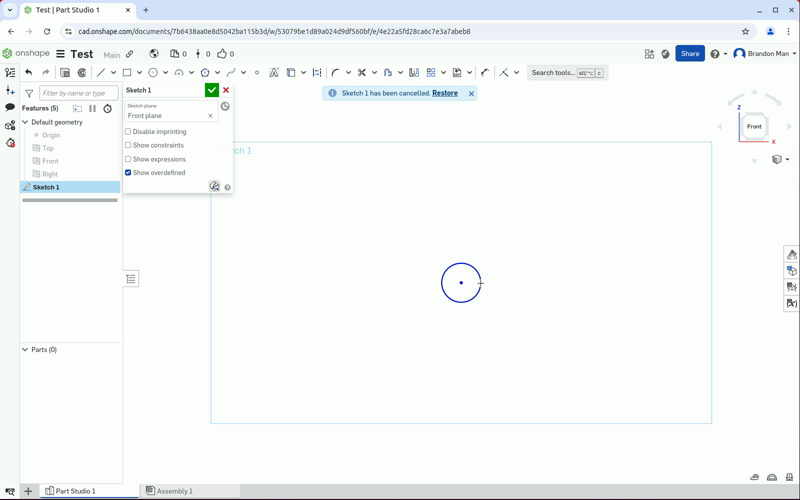
key_down(shift)
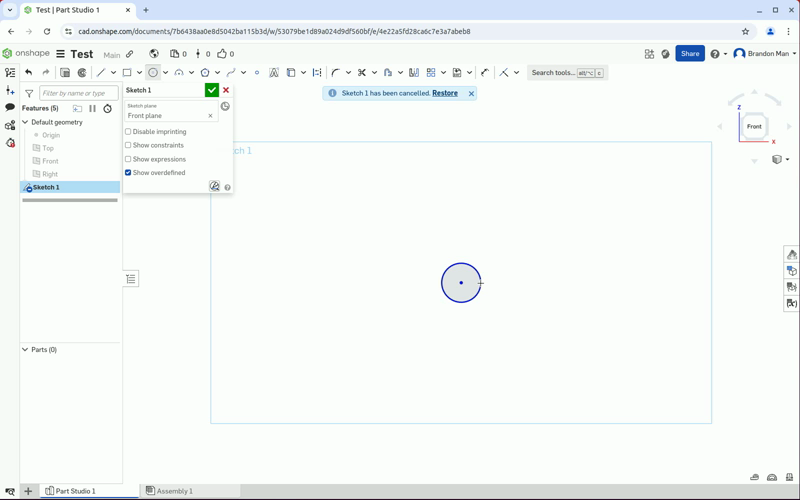
mouse_move(461, 282)
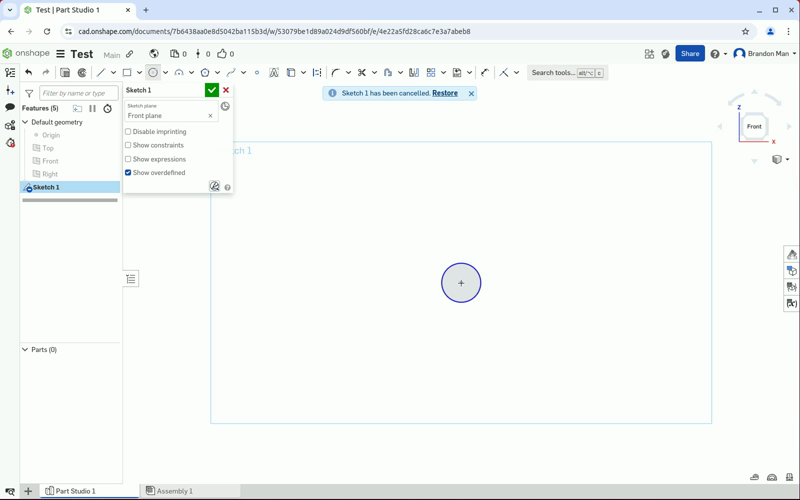
click(461, 282)
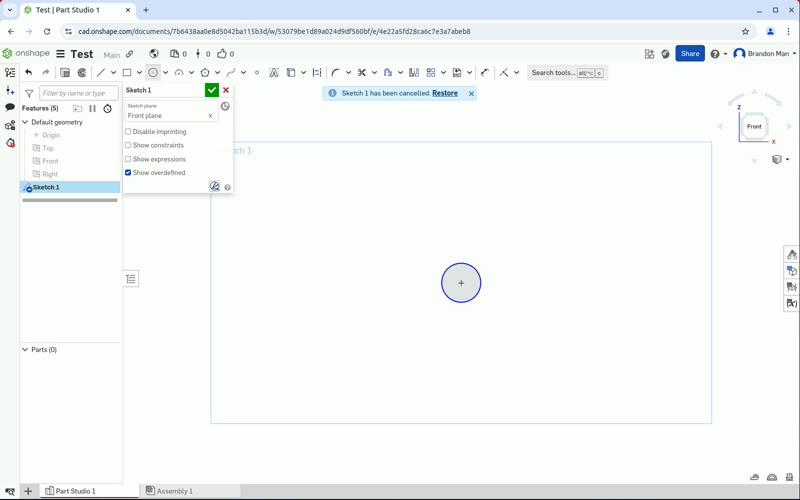
key_up(shift)
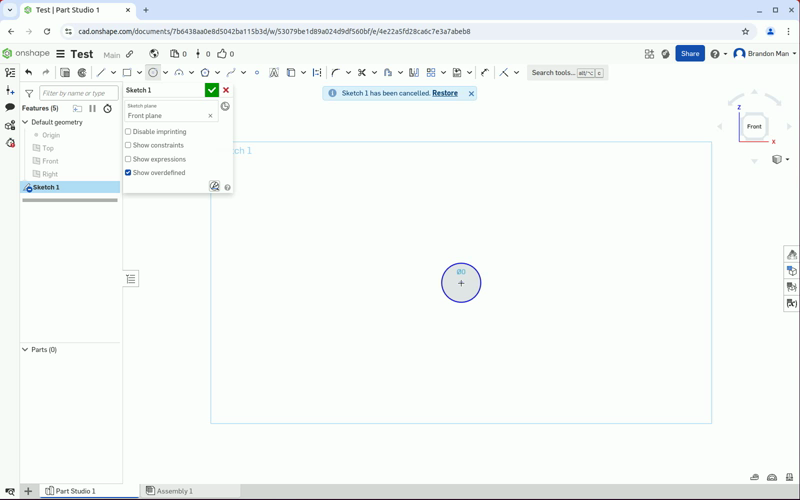
mouse_move(471, 282)
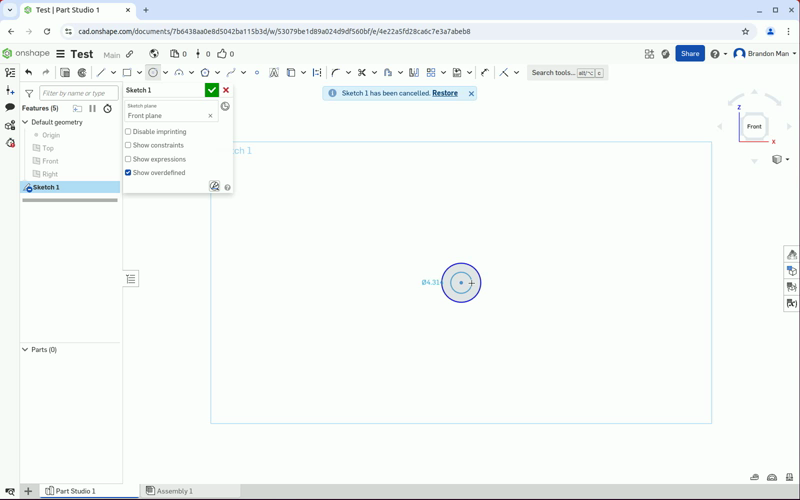
click(471, 282)
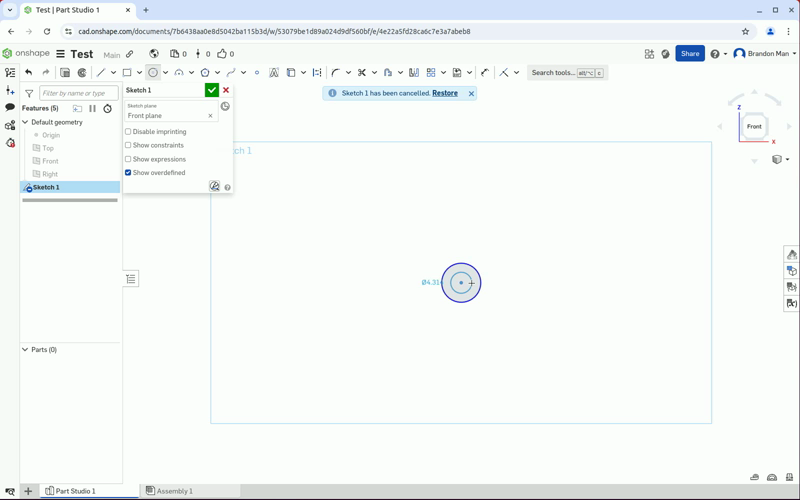
key(esc)
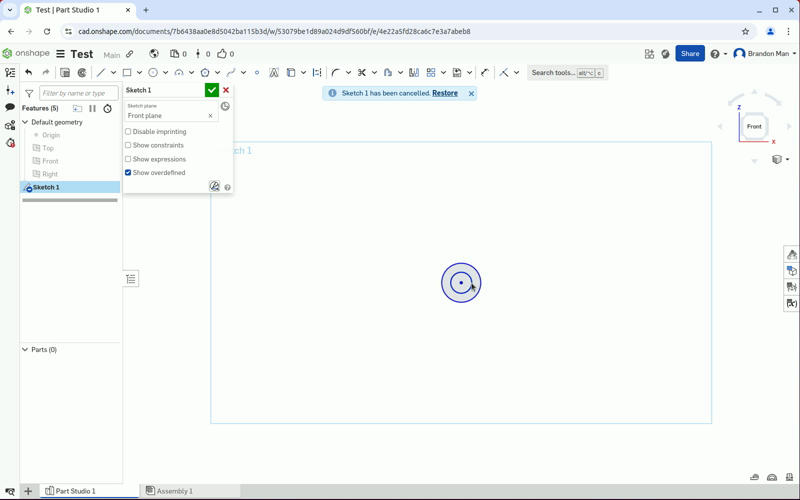
mouse_move(473, 290)
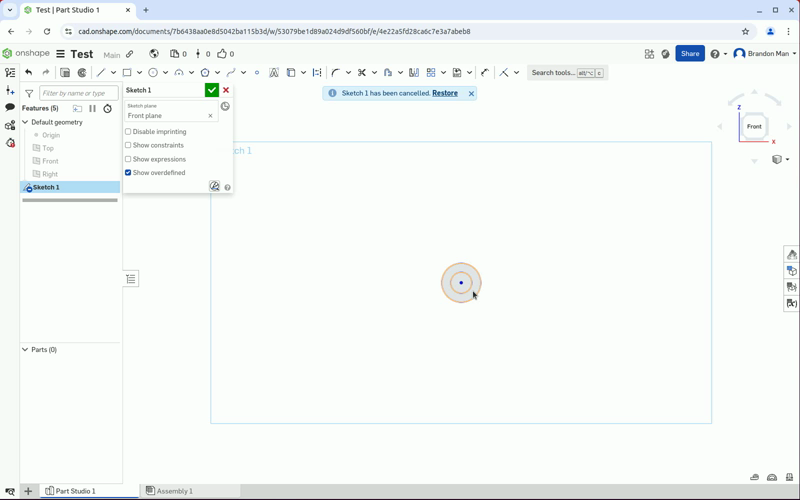
scroll(6)
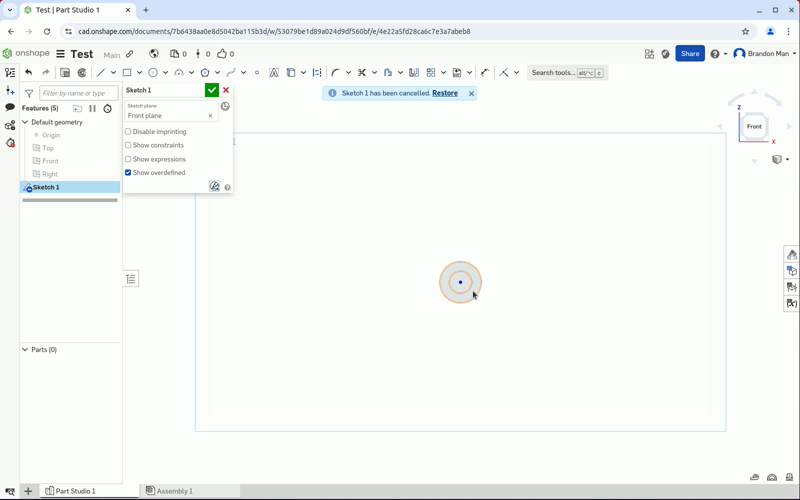
scroll(6)
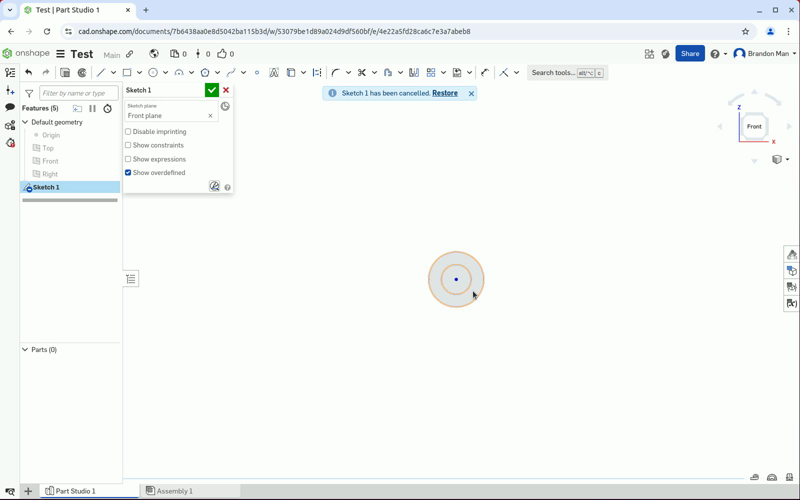
scroll(6)
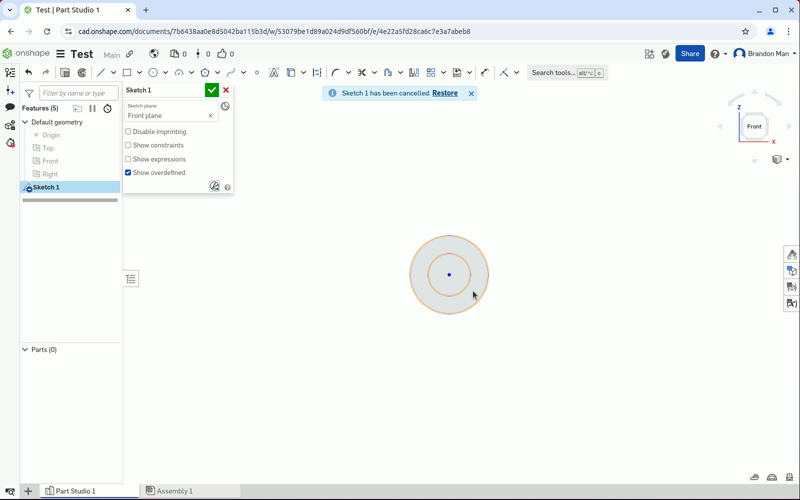
scroll(6)
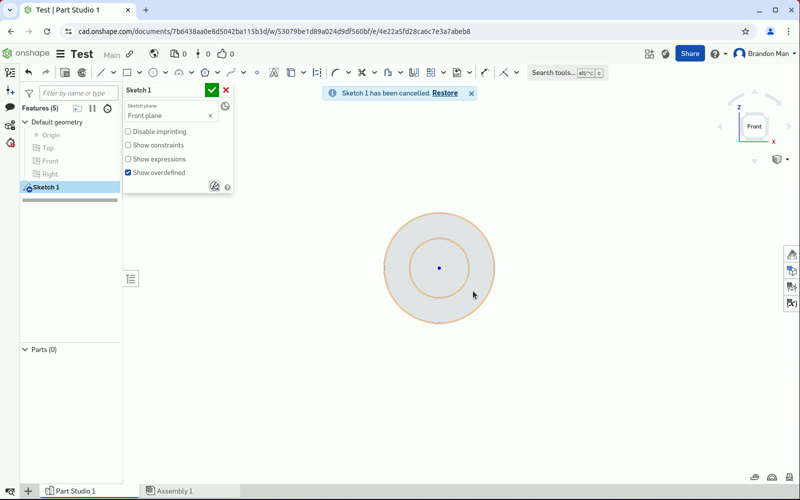
scroll(6)
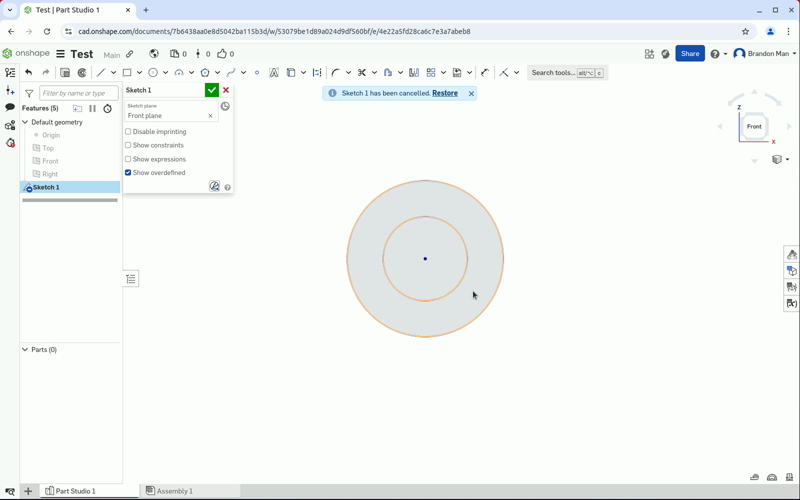
scroll(6)
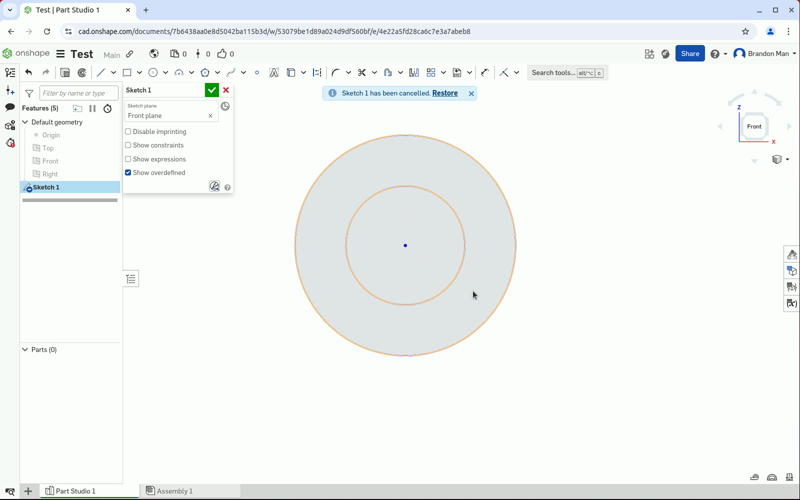
scroll(6)
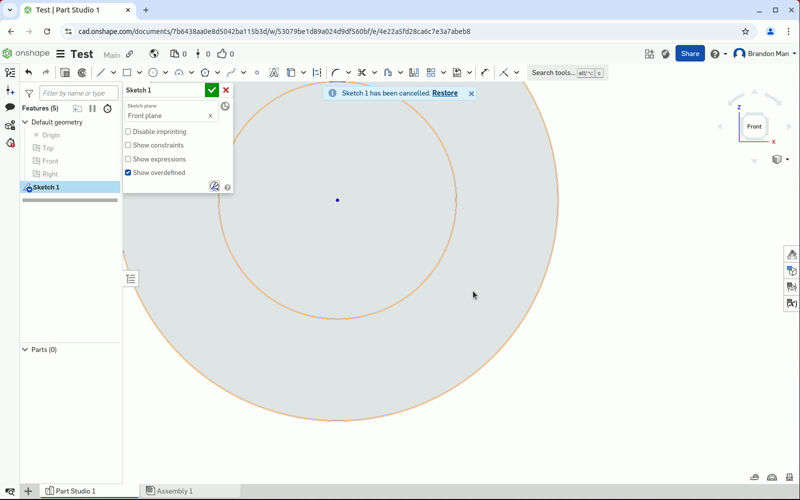
click(473, 290)
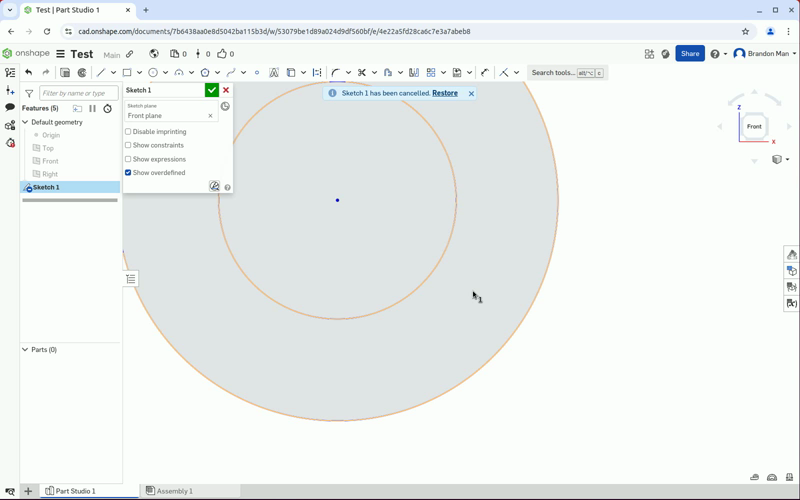
scroll(-6)
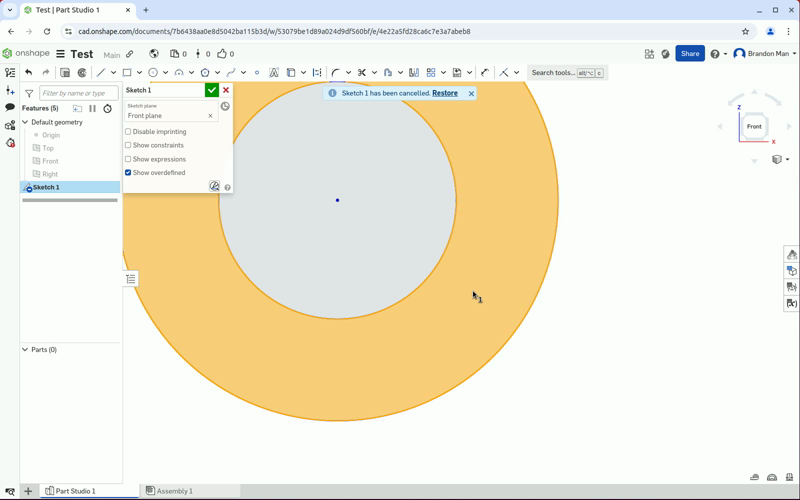
scroll(-6)
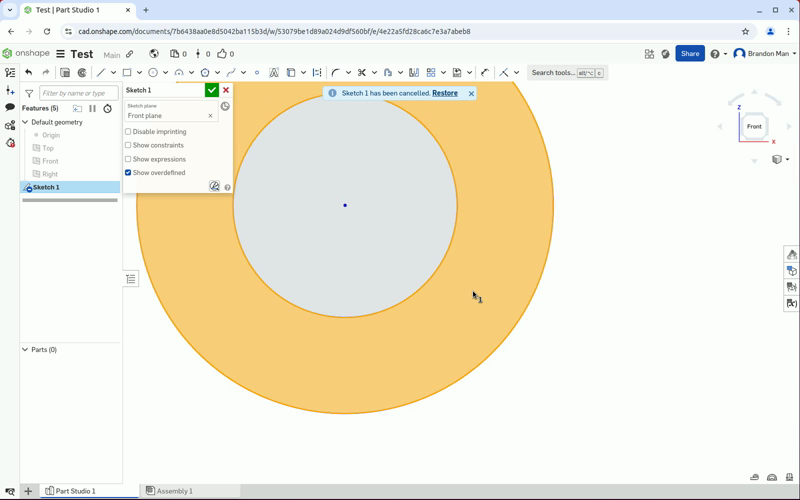
scroll(-6)
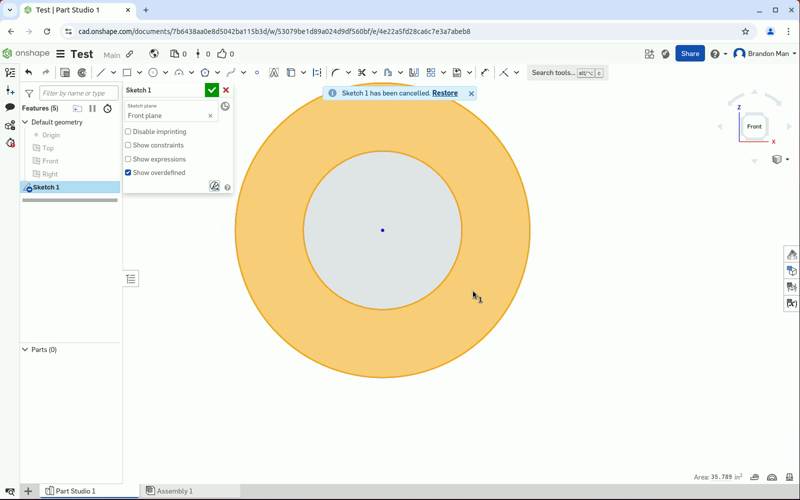
scroll(-6)
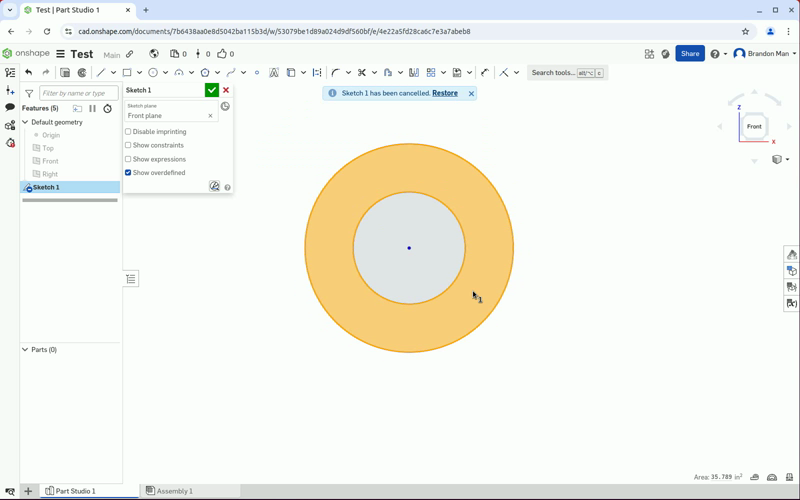
scroll(-6)
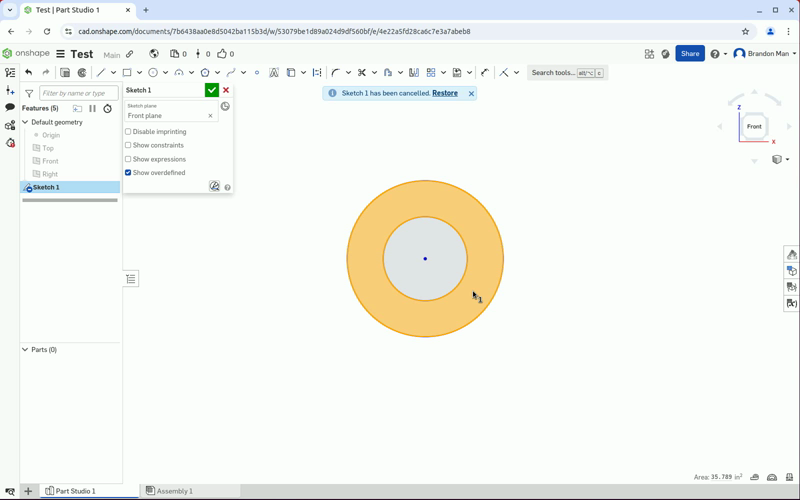
scroll(-6)
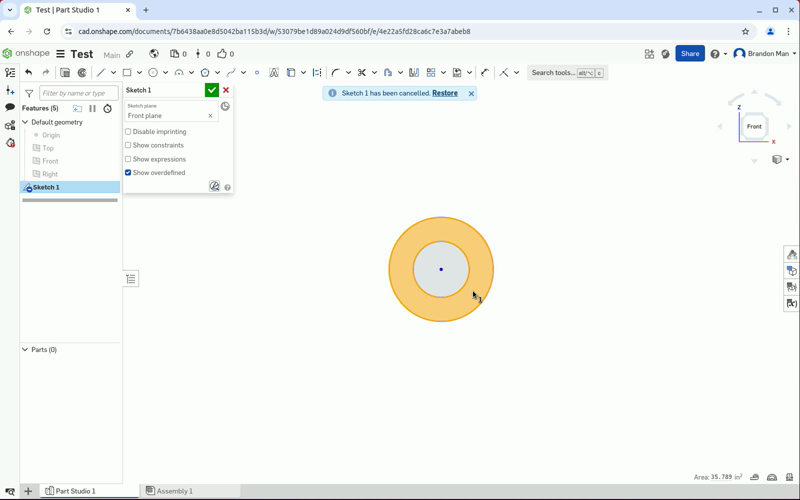
scroll(-6)
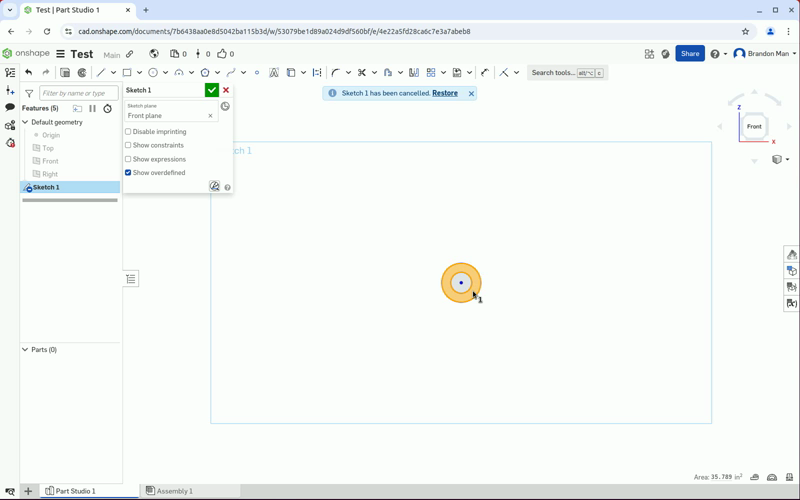
mouse_move(73, 352)
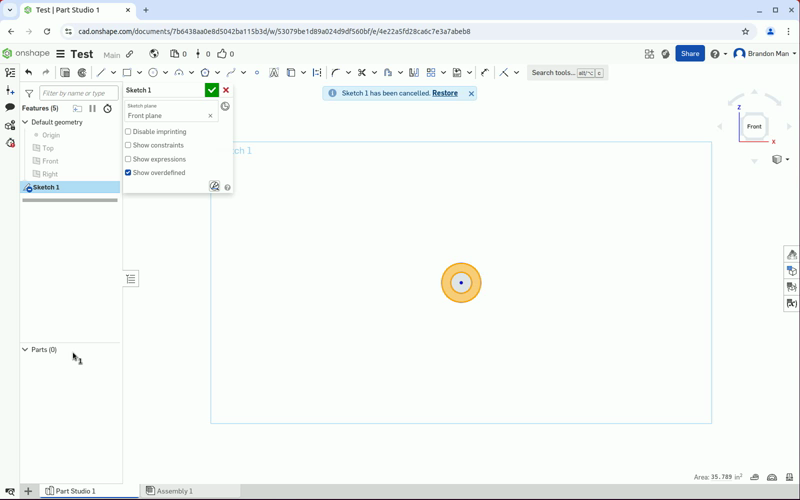
key(shift+y)
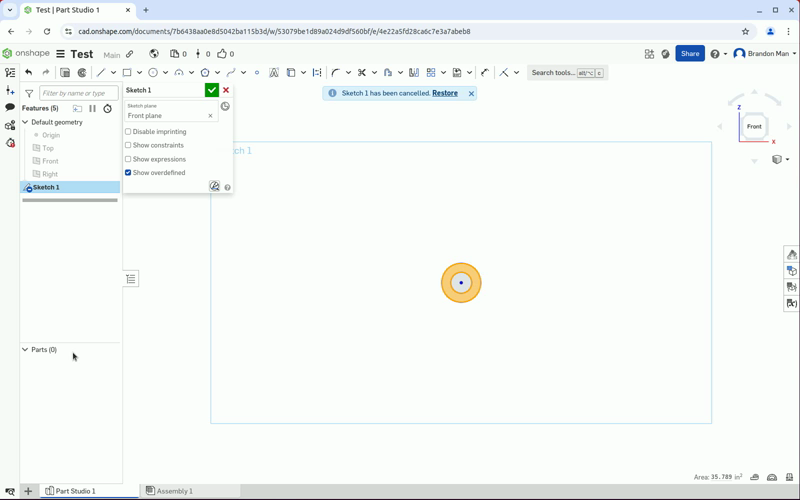
key(shift+e)
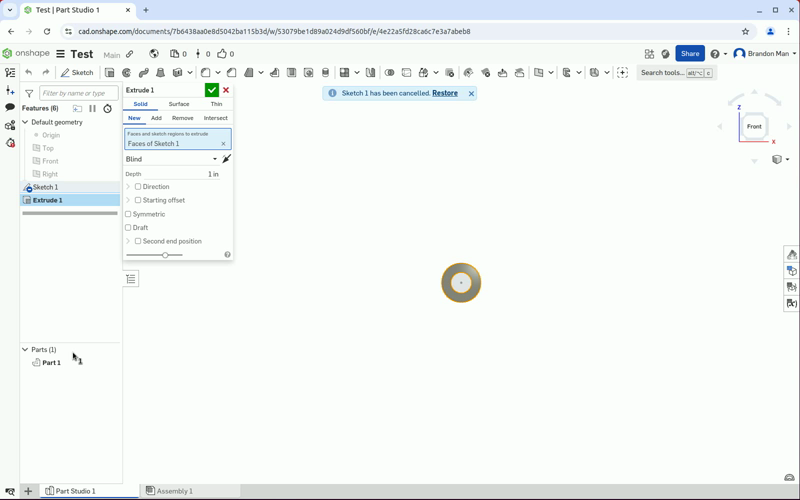
mouse_move(143, 106)
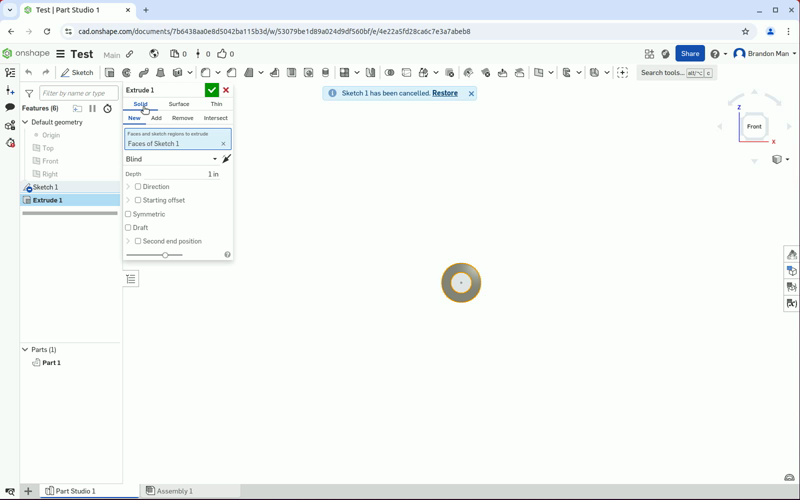
click(143, 106)
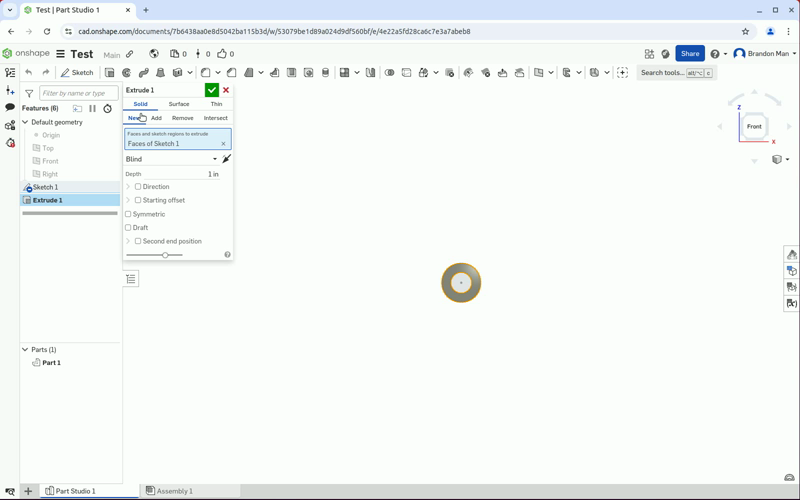
mouse_move(137, 120)
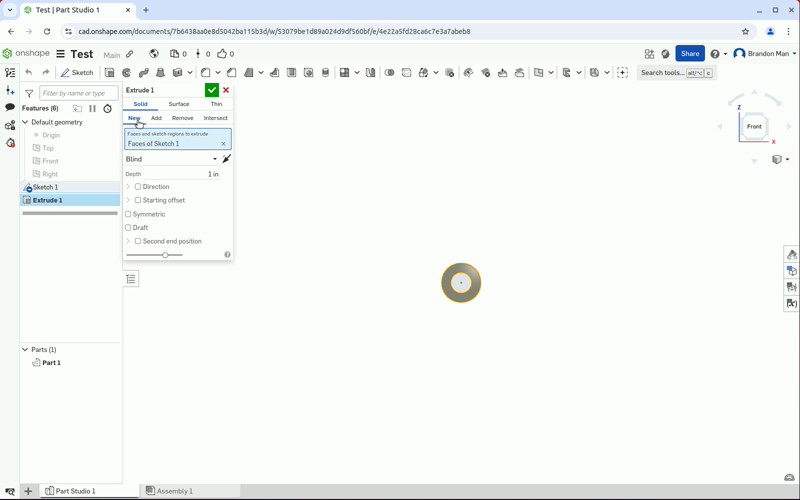
click(137, 120)
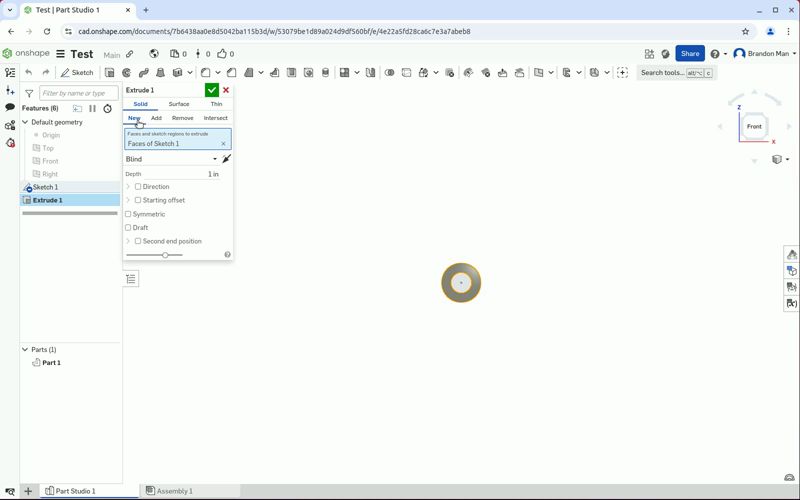
key(tab, 4)
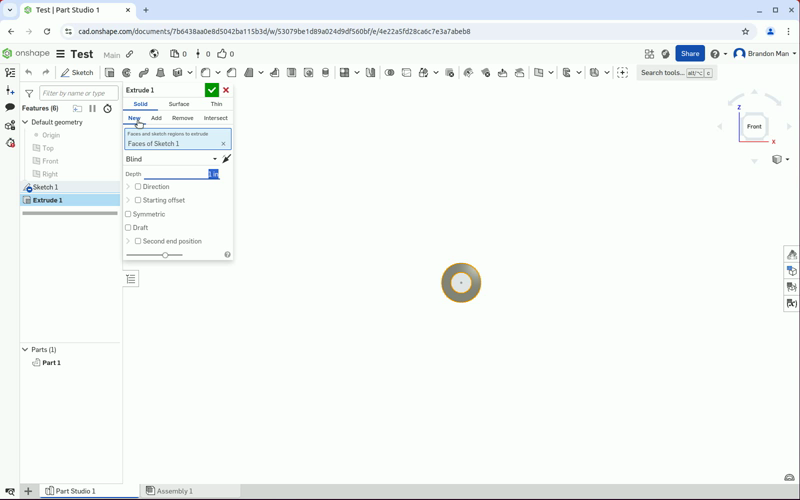
text(2.648)
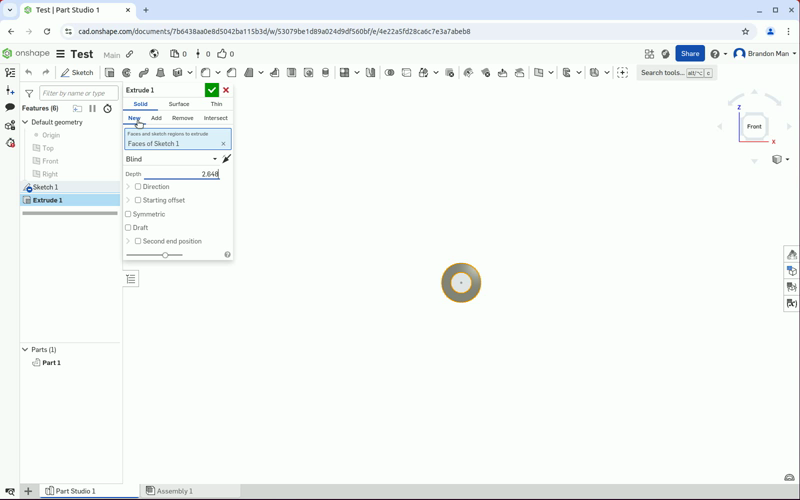
key(enter)
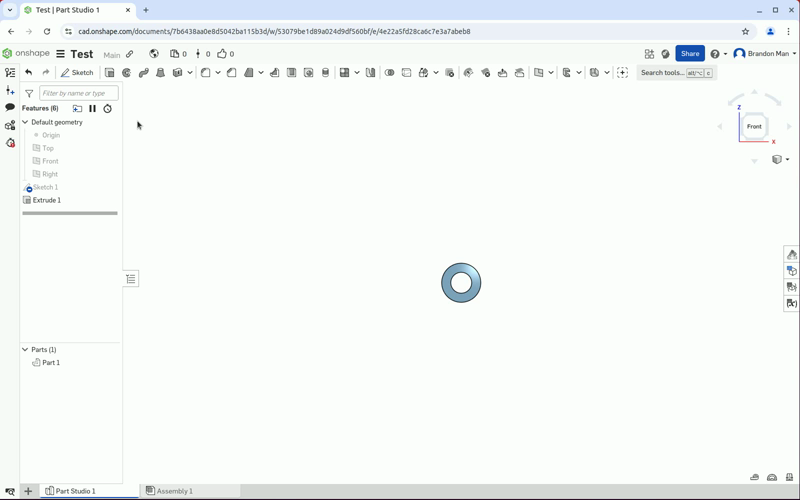
key(shift+h)
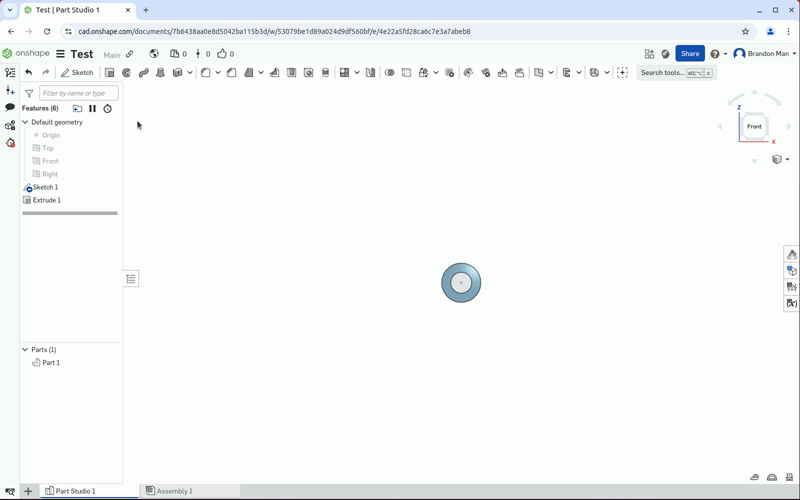
key(shift+h)
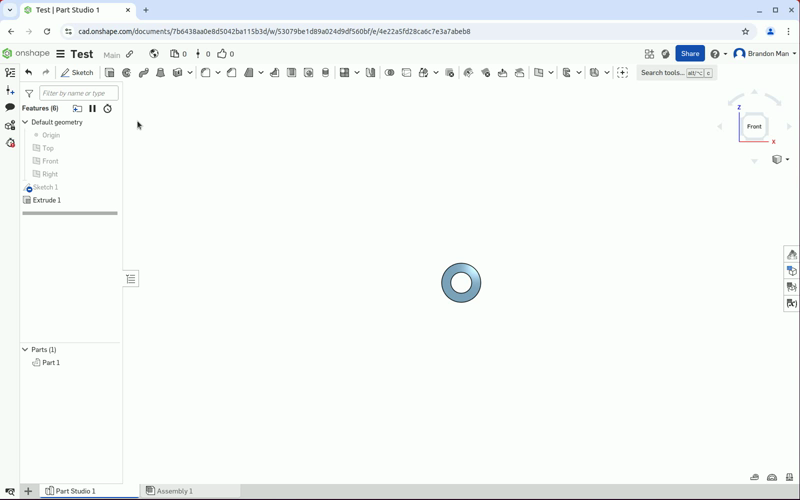
mouse_move(73, 189)
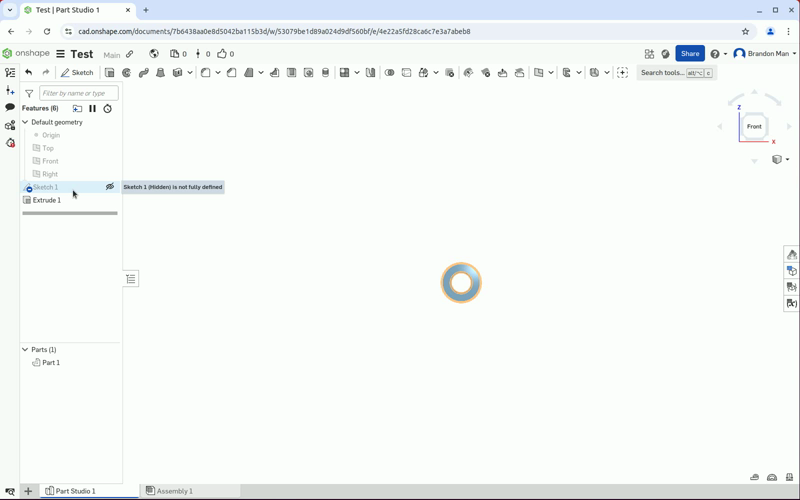
click(73, 189)
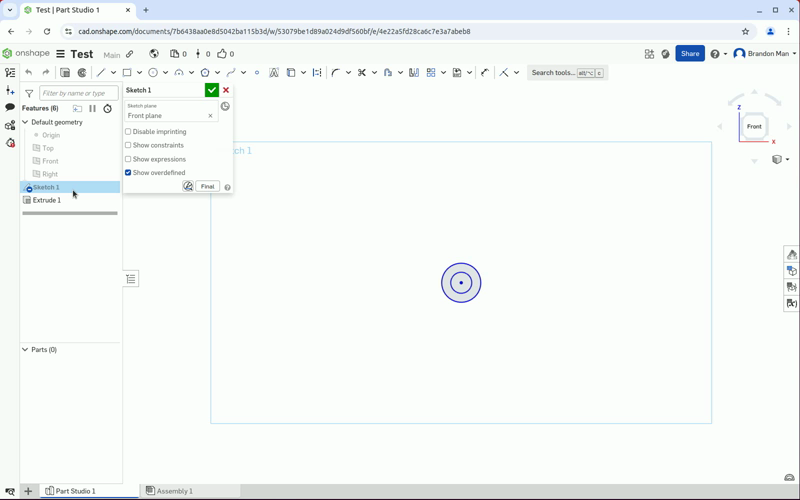
mouse_move(229, 92)
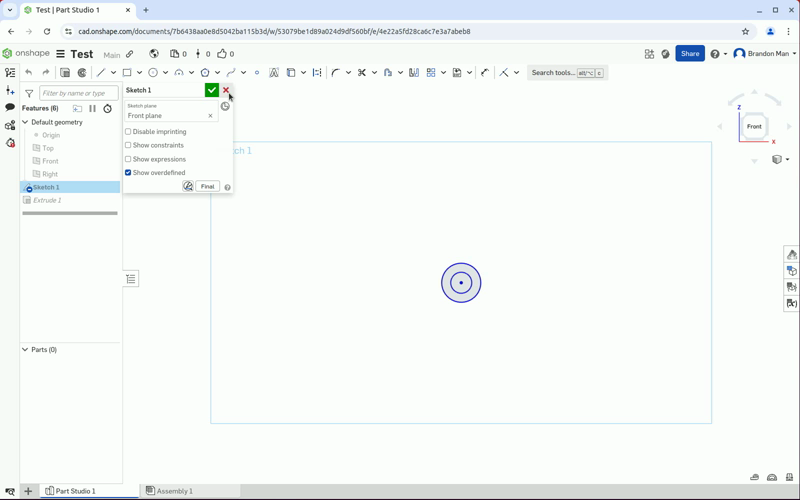
click(229, 92)
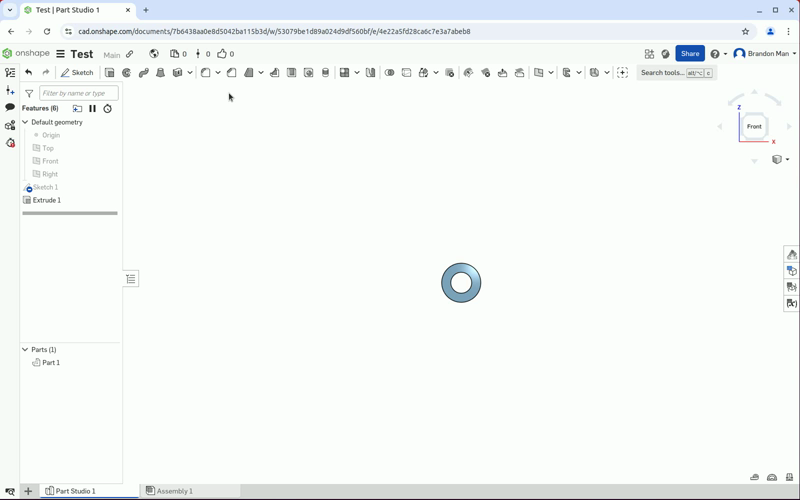
mouse_move(541, 75)
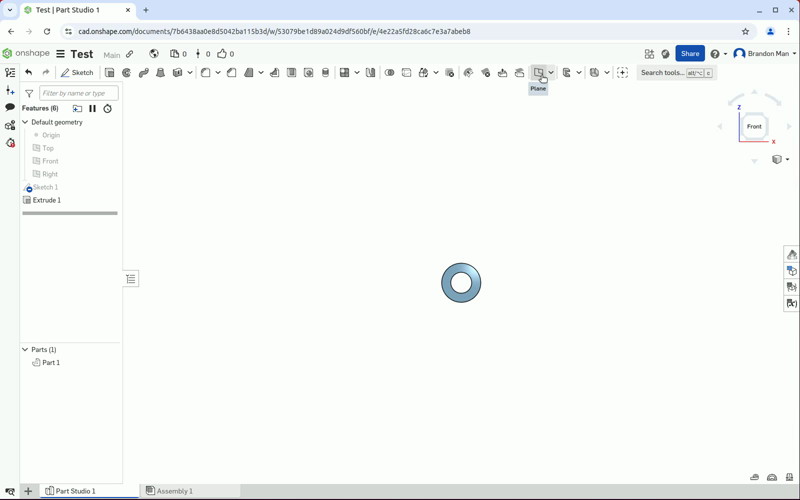
click(541, 75)
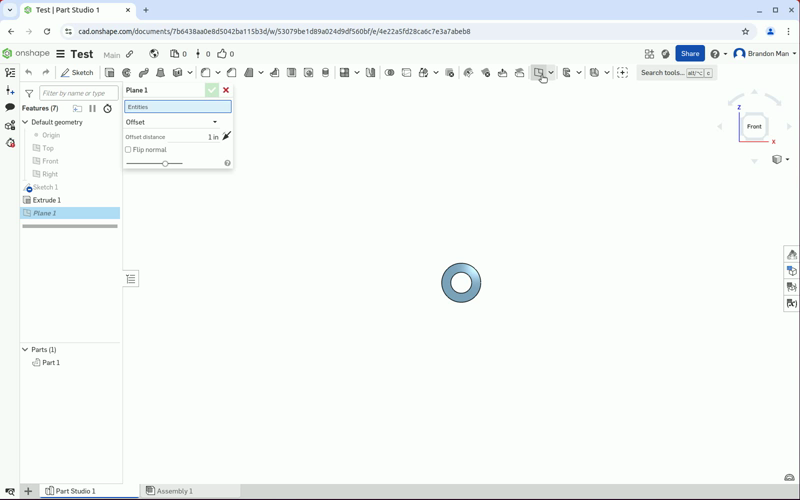
mouse_move(73, 163)
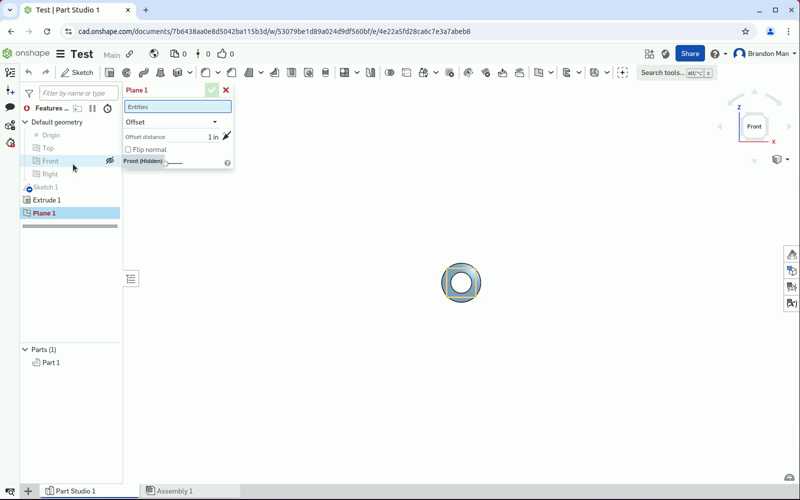
click(73, 163)
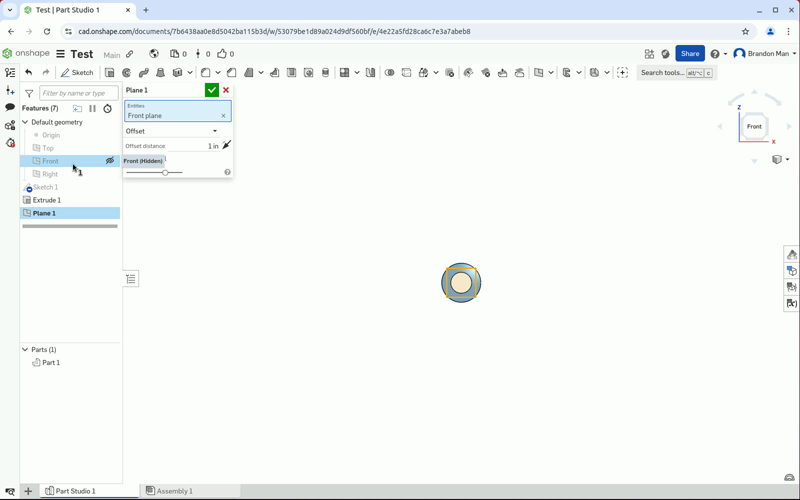
key(tab, 2)
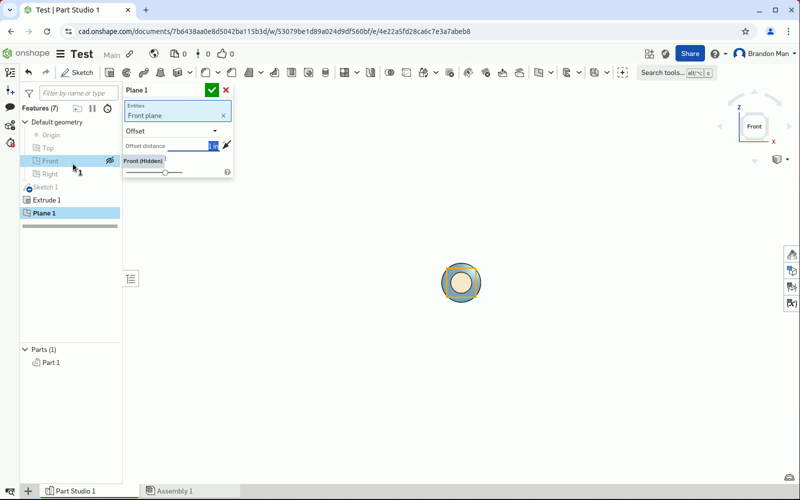
text(2.65)
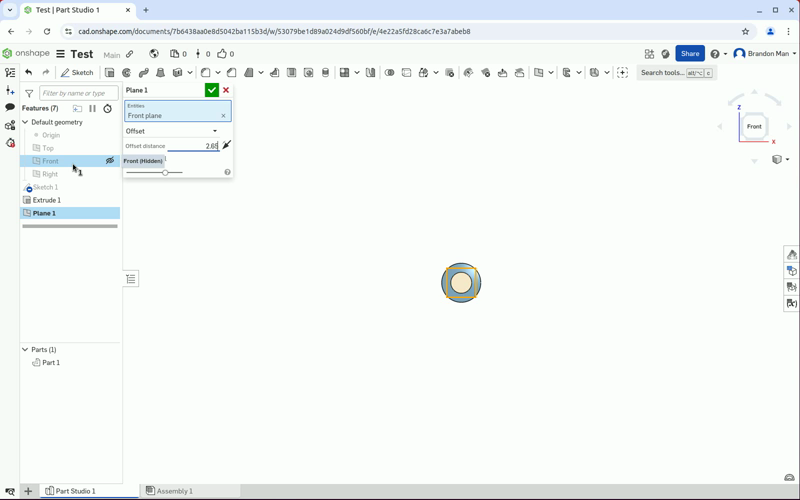
key(enter, 2)
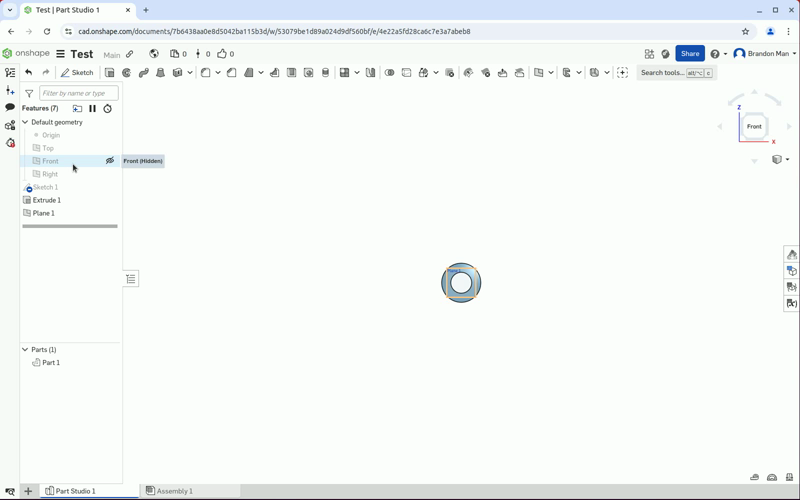
key(shift+s)
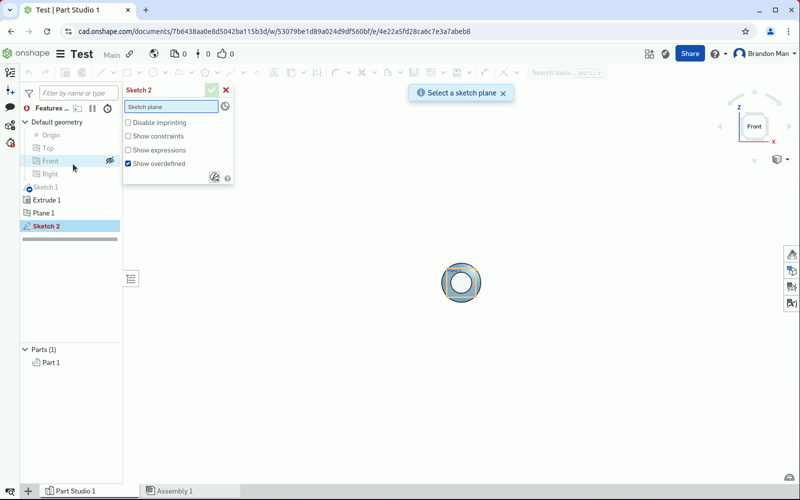
mouse_move(73, 215)
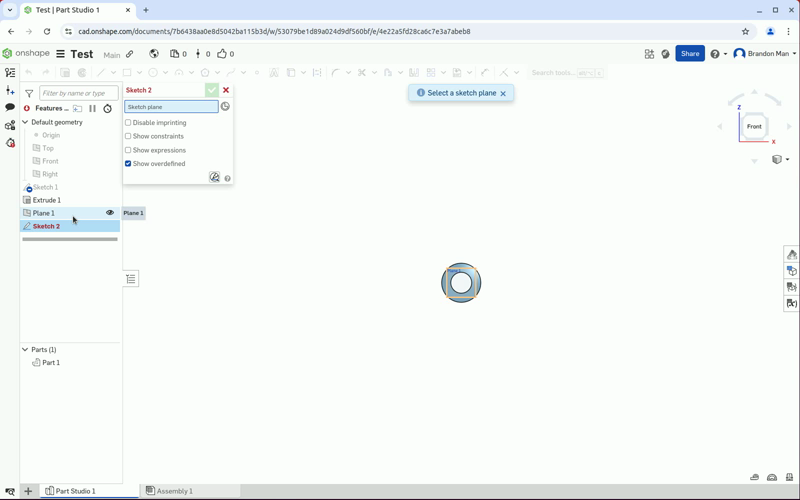
click(73, 215)
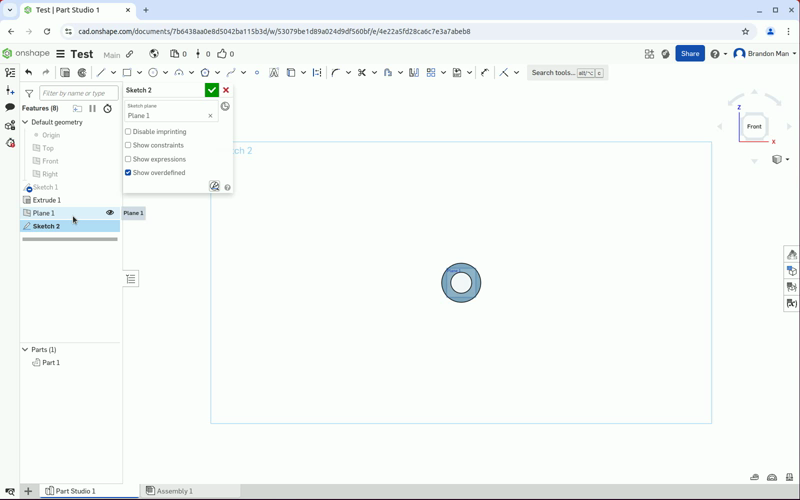
mouse_move(73, 352)
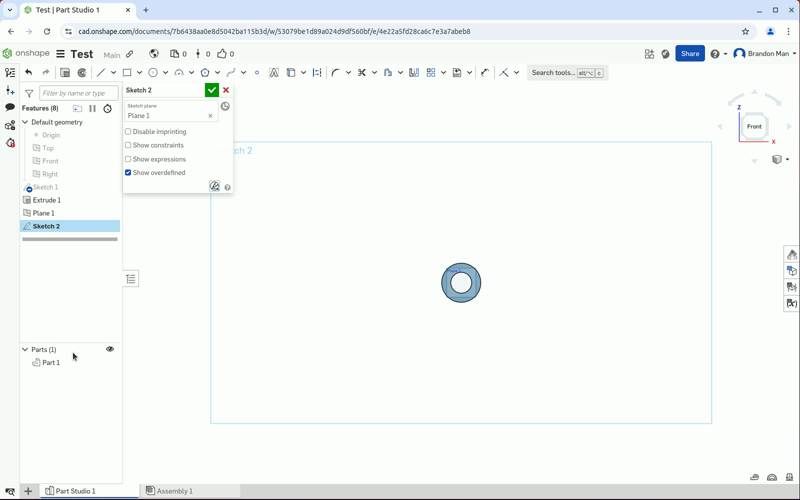
key(y)
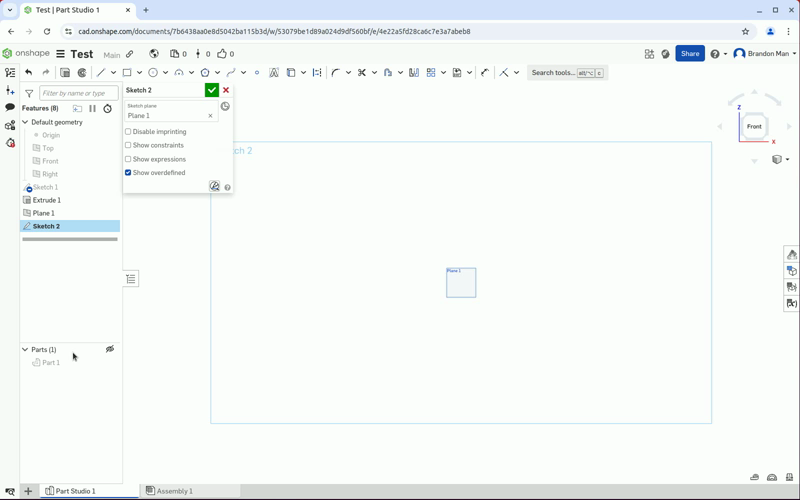
key(c)
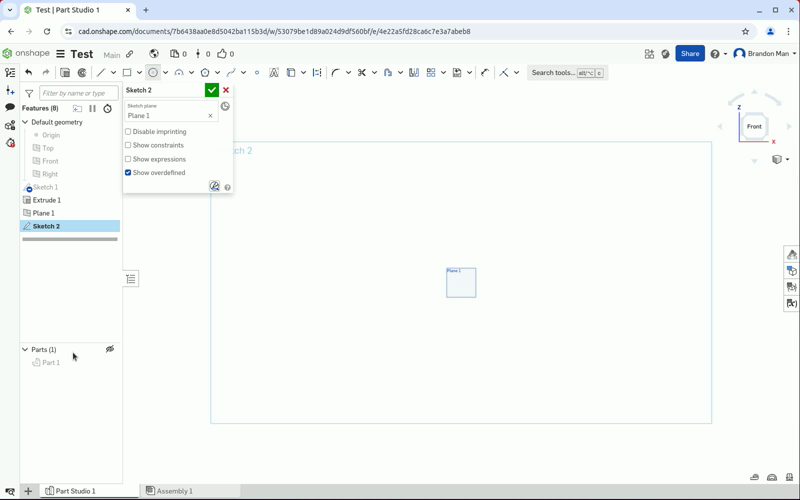
key_down(shift)
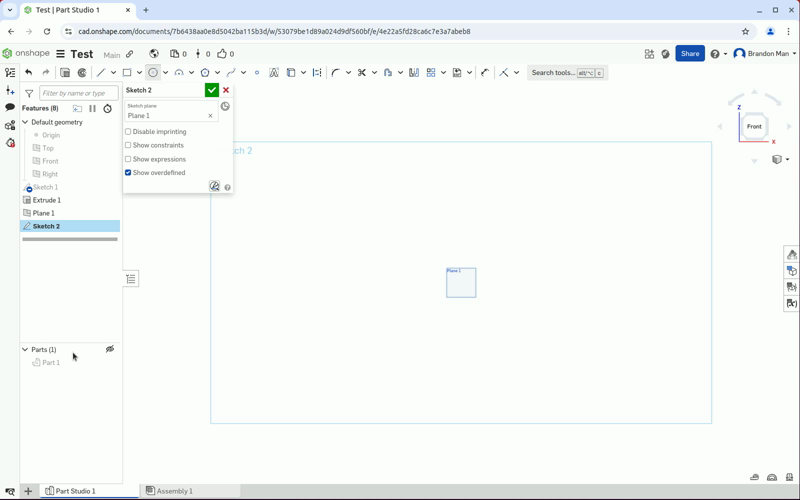
mouse_move(461, 282)
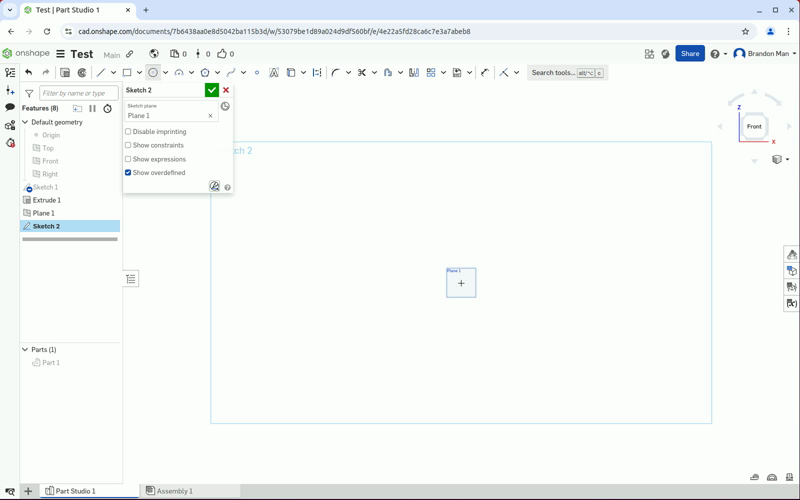
click(461, 282)
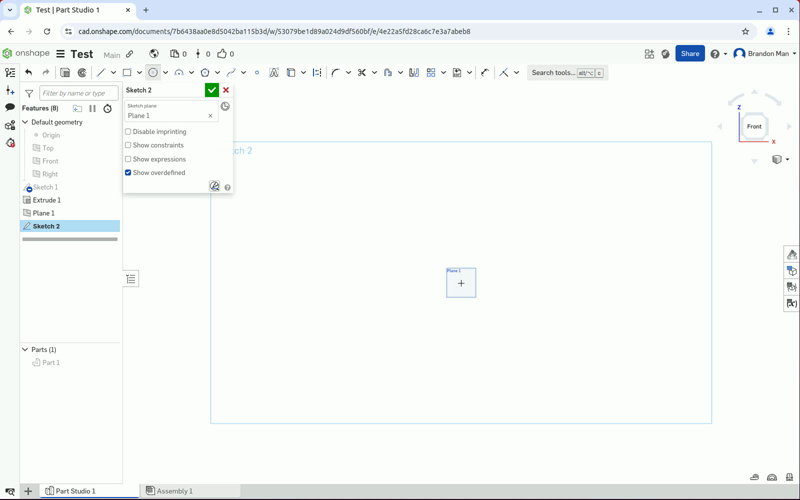
key_up(shift)
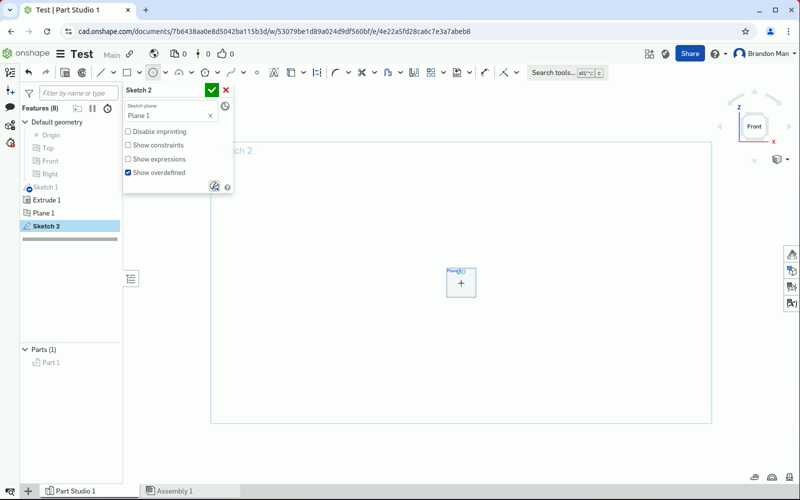
mouse_move(479, 282)
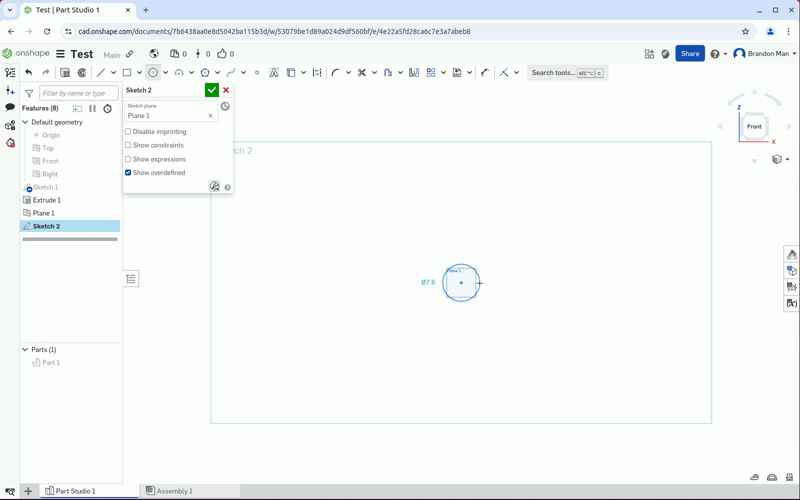
click(479, 282)
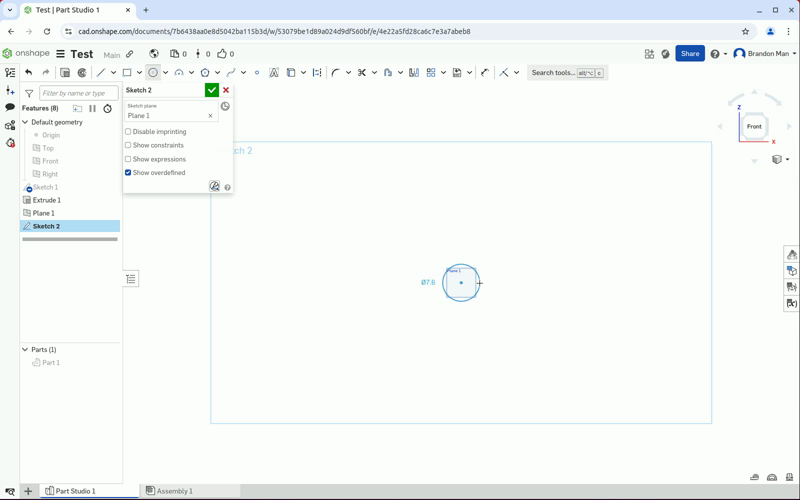
key(esc)
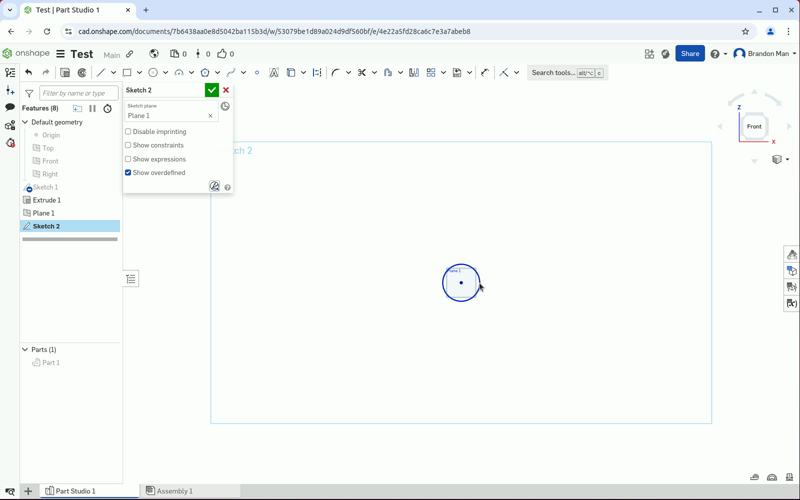
key(c)
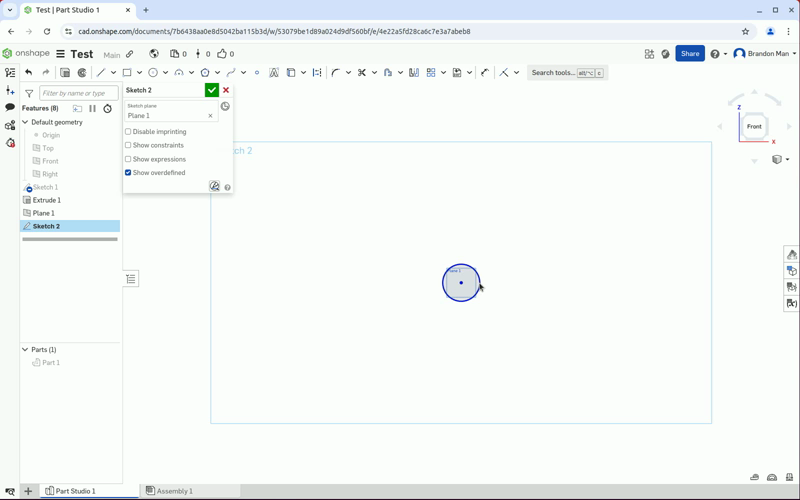
key_down(shift)
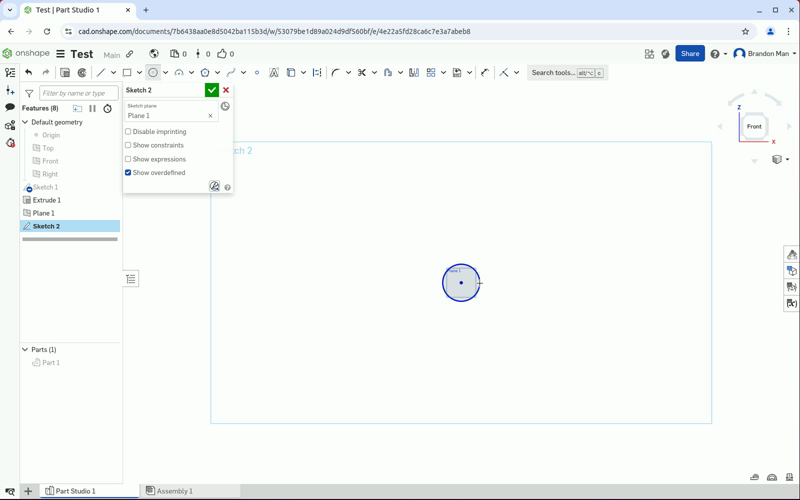
mouse_move(461, 282)
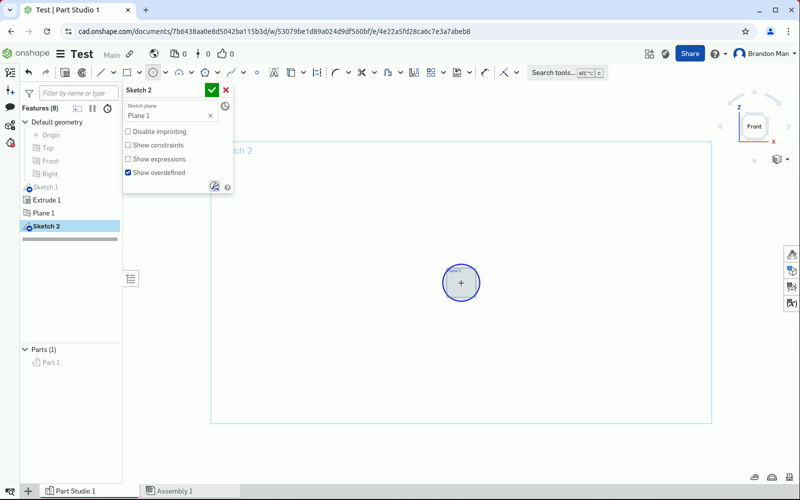
click(461, 282)
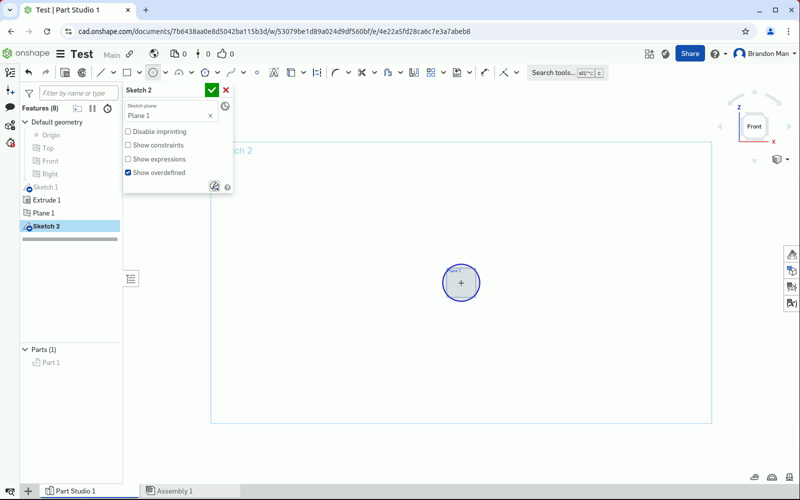
key_up(shift)
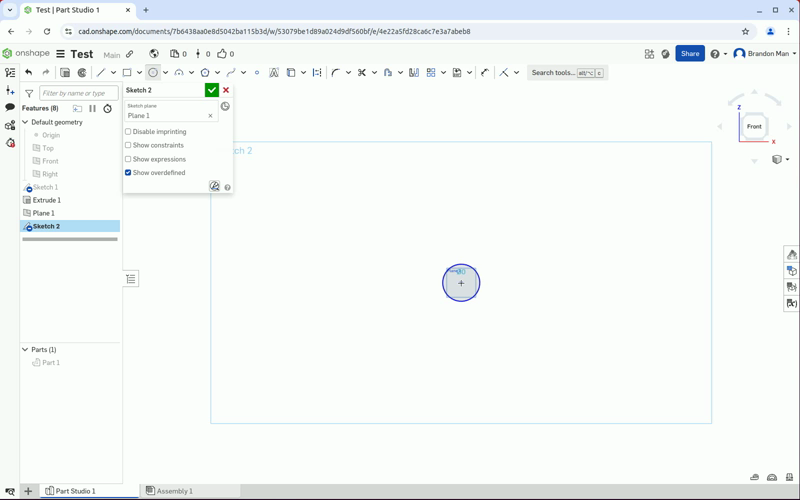
mouse_move(471, 282)
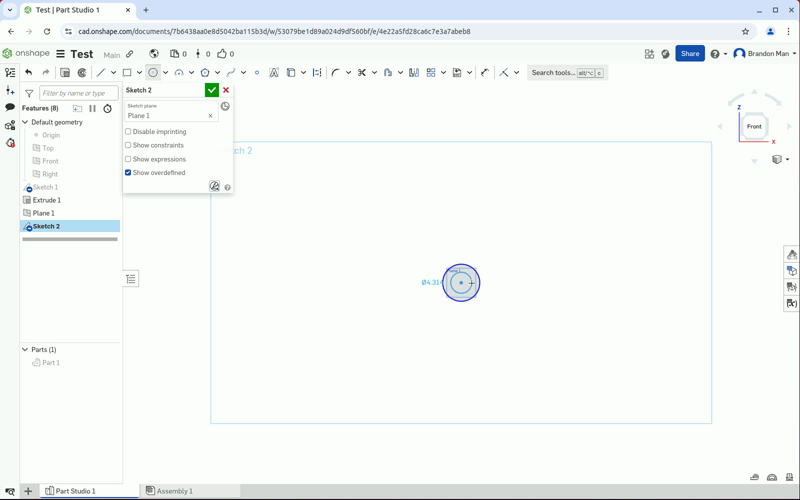
click(471, 282)
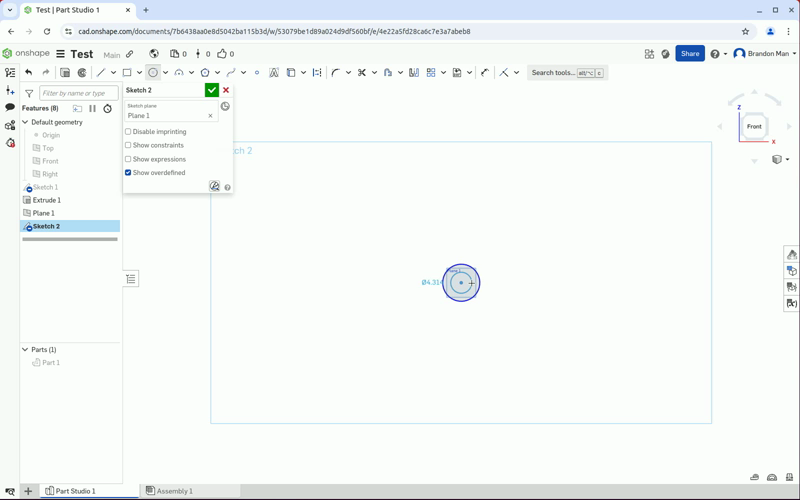
key(esc)
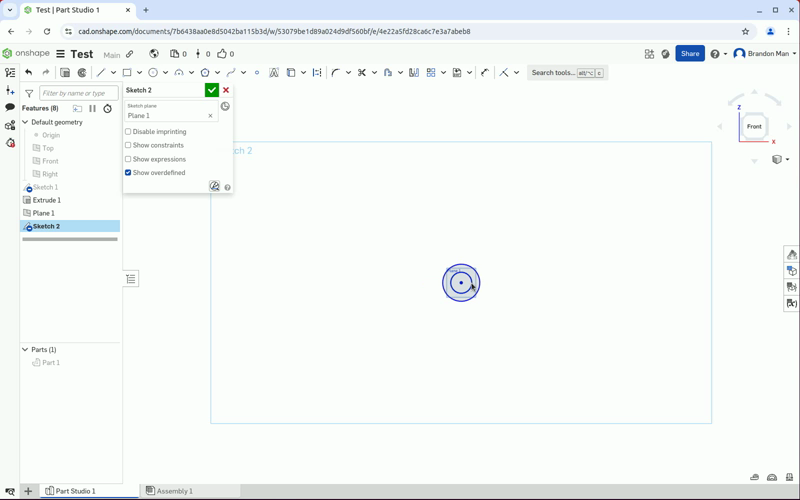
mouse_move(468, 292)
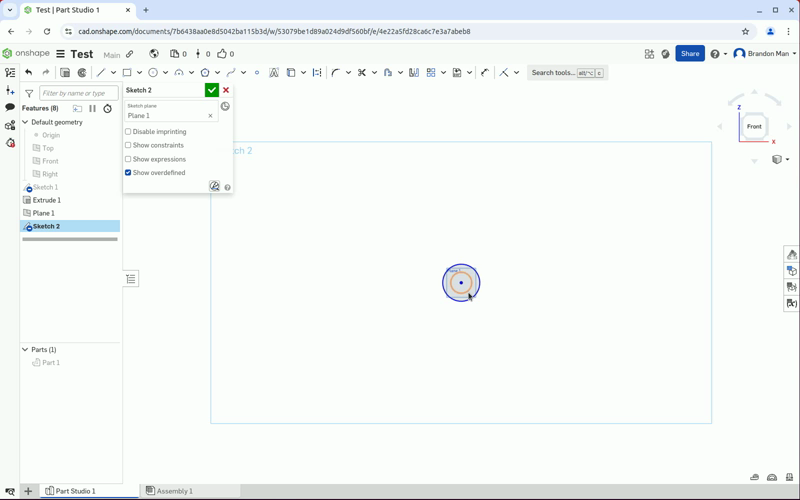
scroll(6)
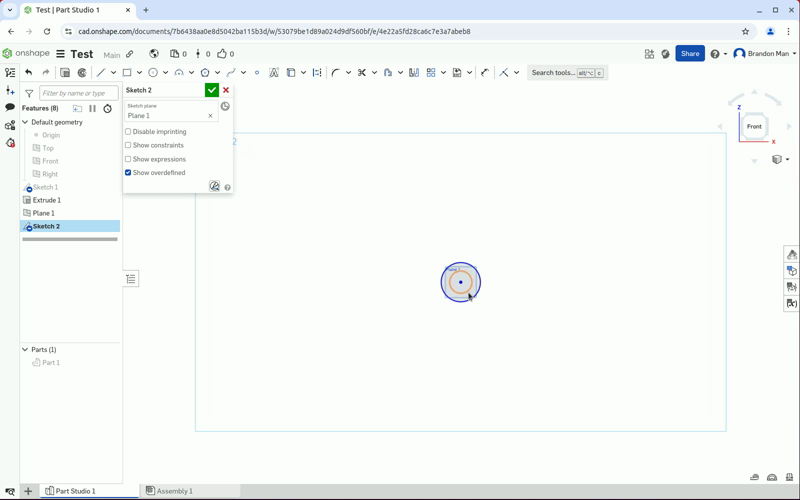
scroll(6)
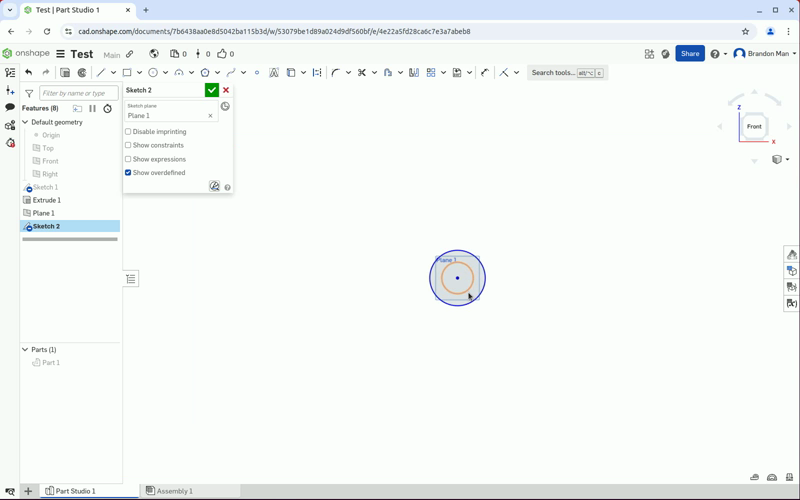
scroll(6)
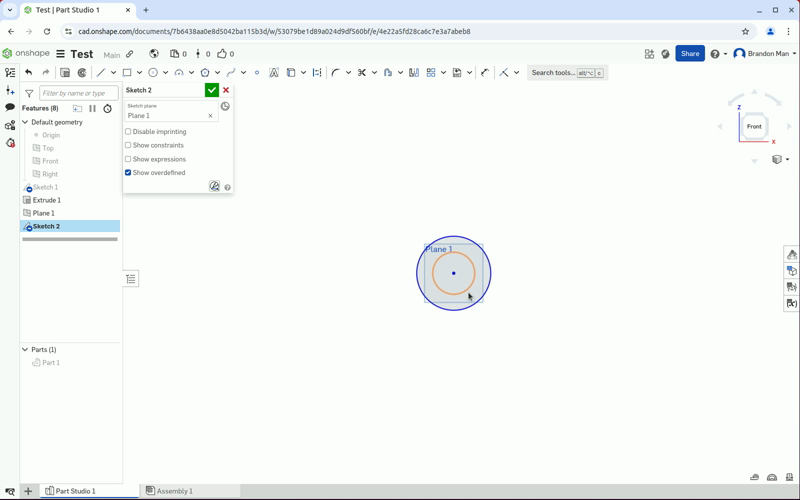
scroll(6)
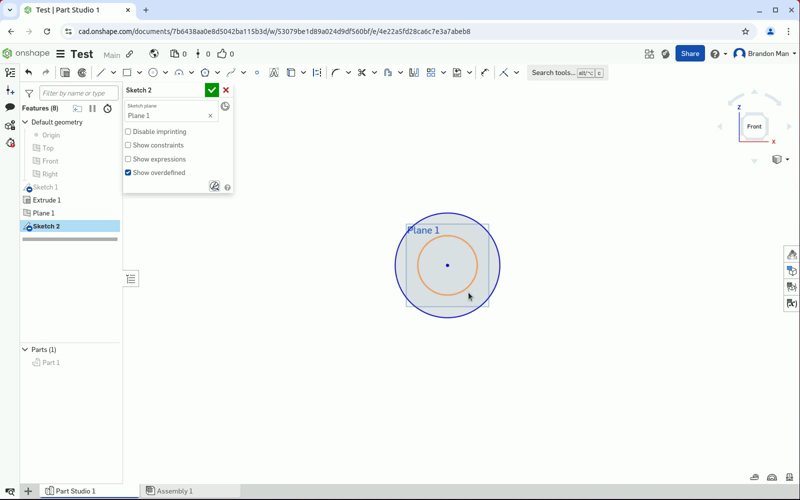
scroll(6)
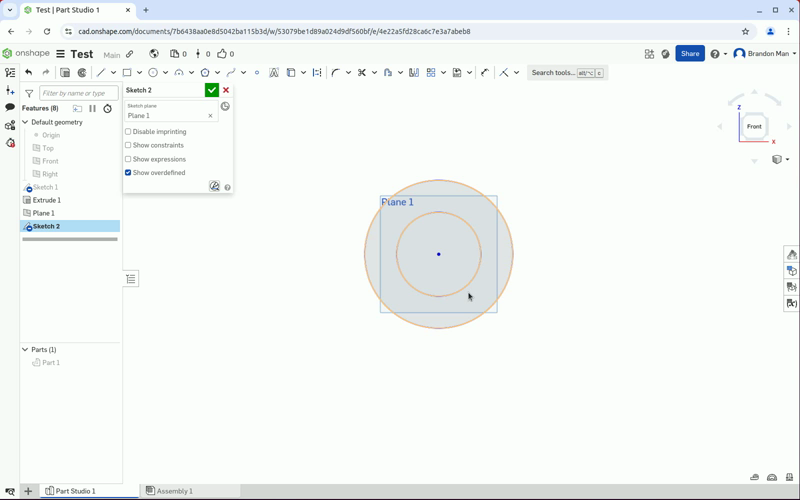
scroll(6)
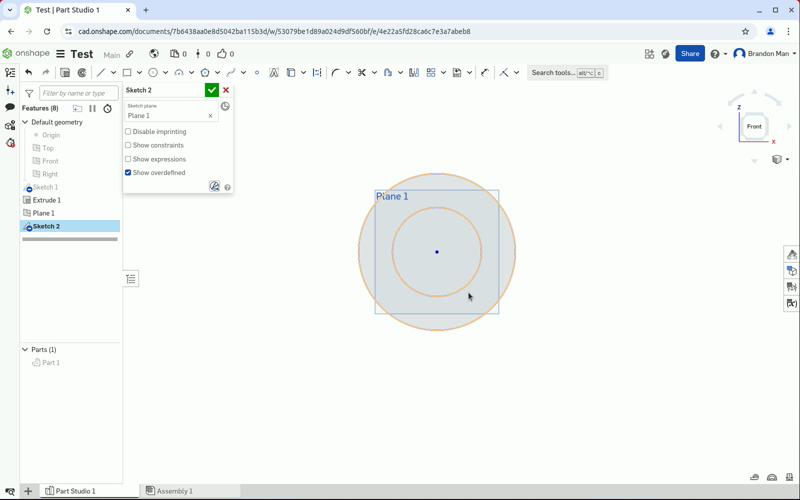
scroll(6)
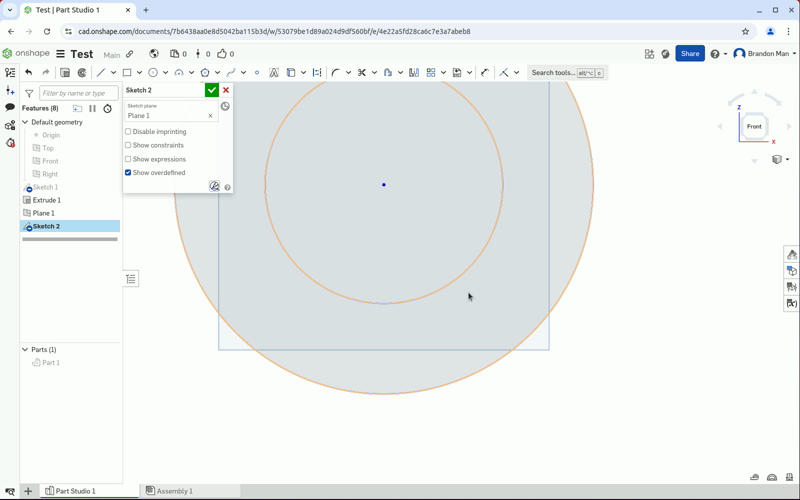
click(468, 292)
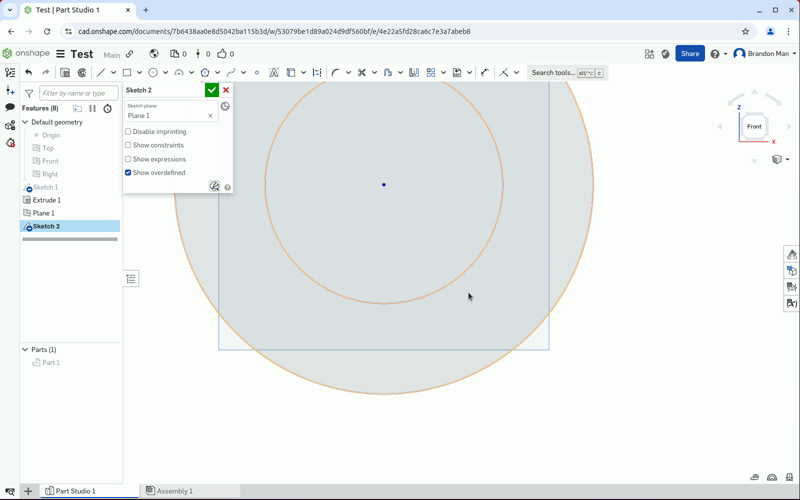
scroll(-6)
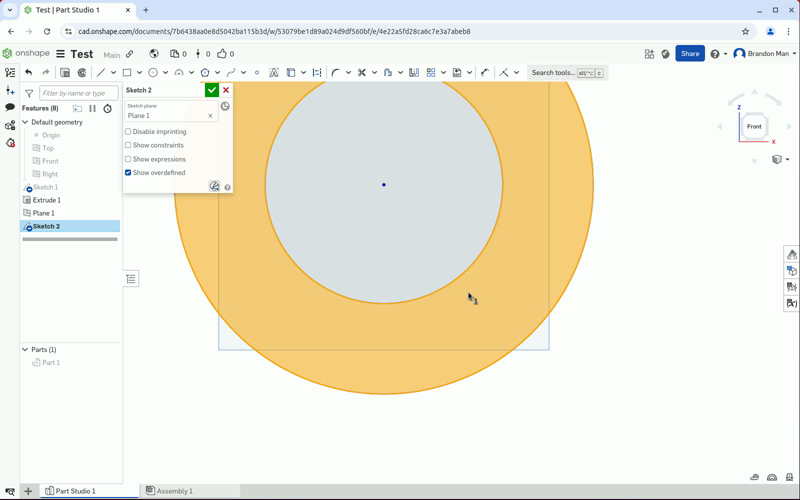
scroll(-6)
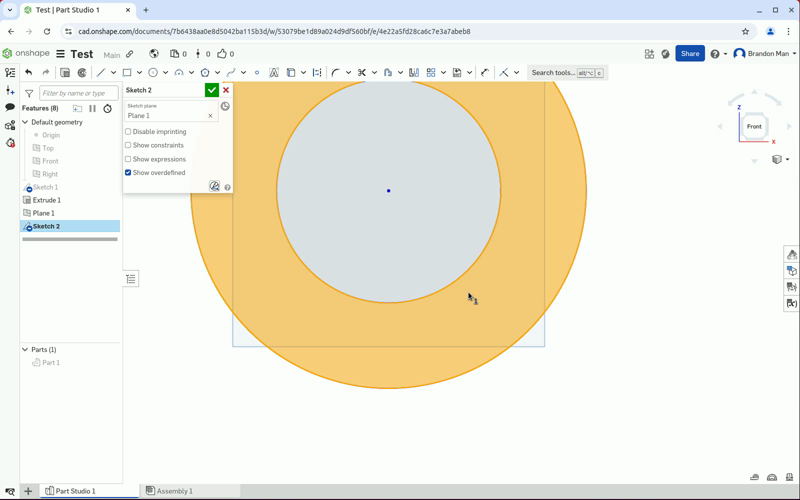
scroll(-6)
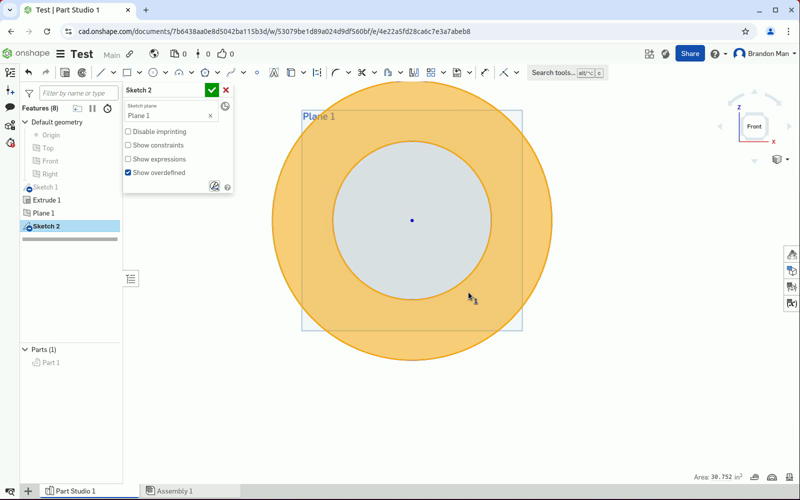
scroll(-6)
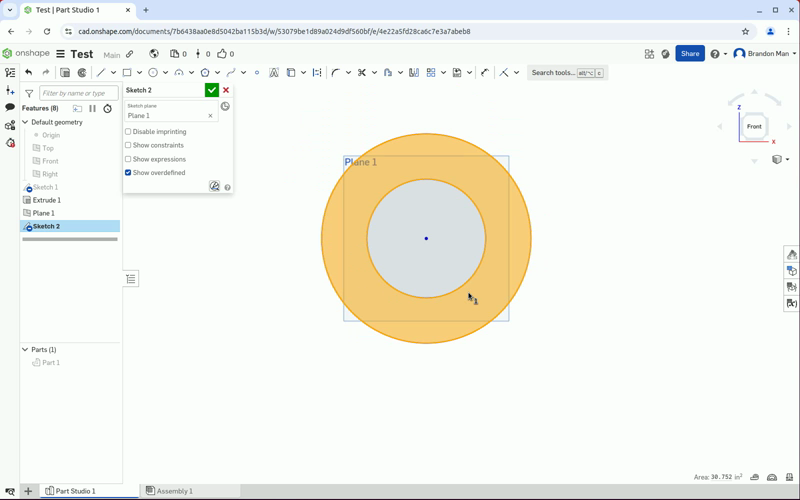
scroll(-6)
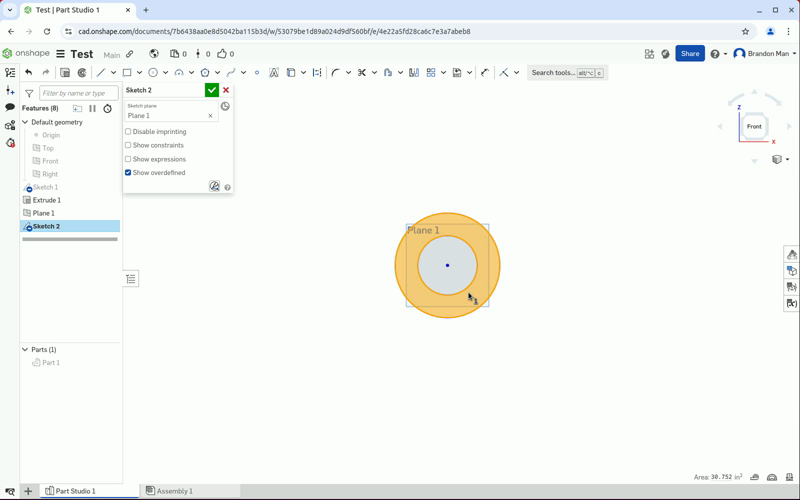
scroll(-6)
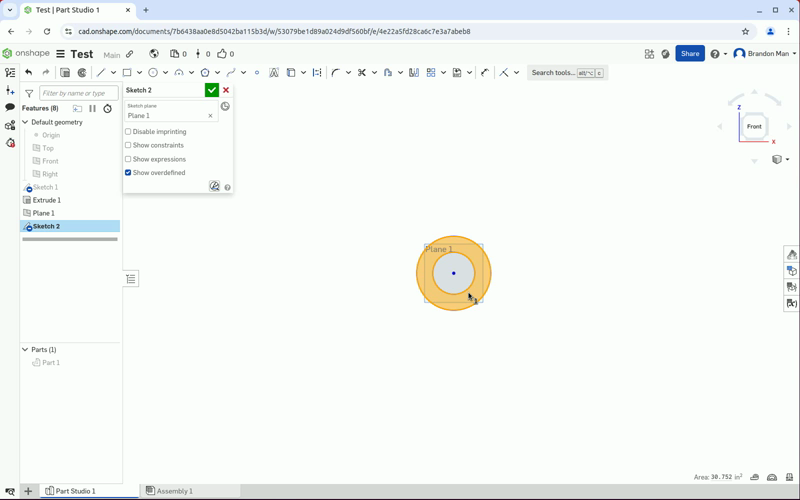
scroll(-6)
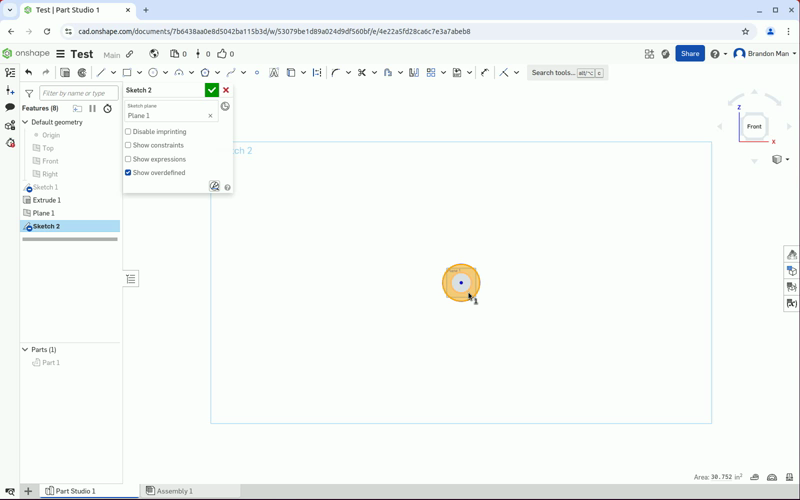
mouse_move(73, 352)
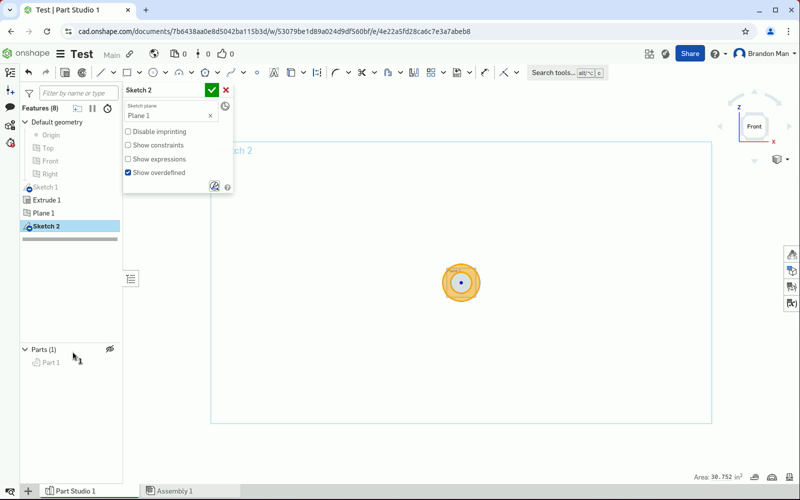
key(shift+y)
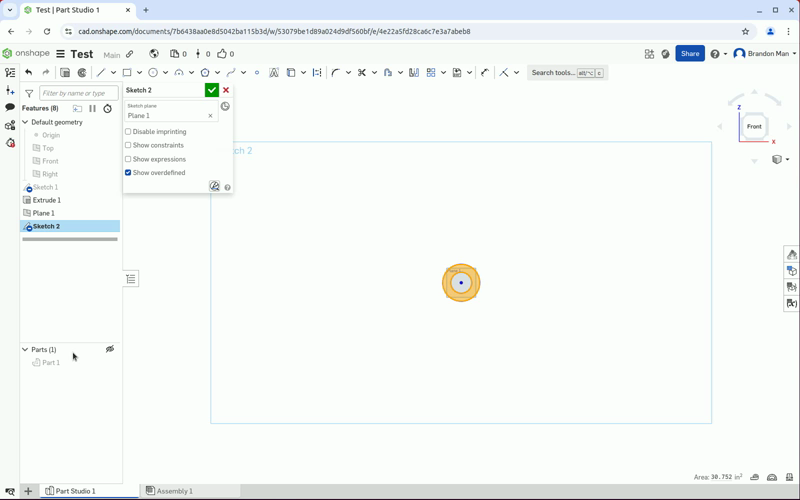
key(shift+e)
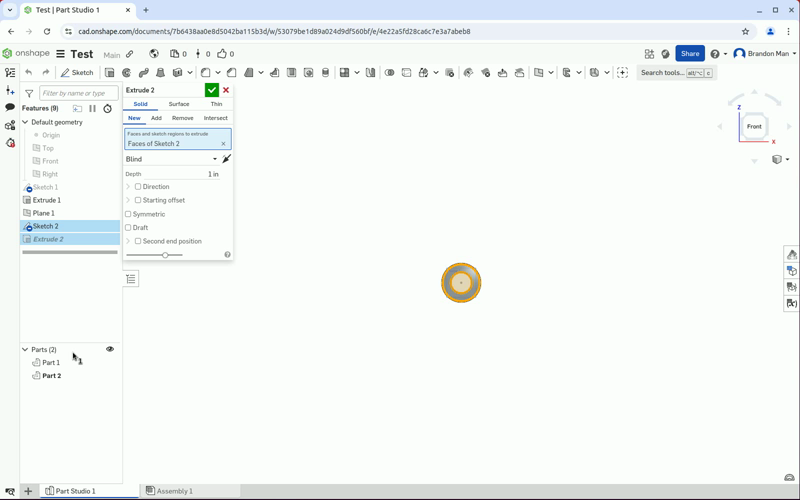
mouse_move(143, 106)
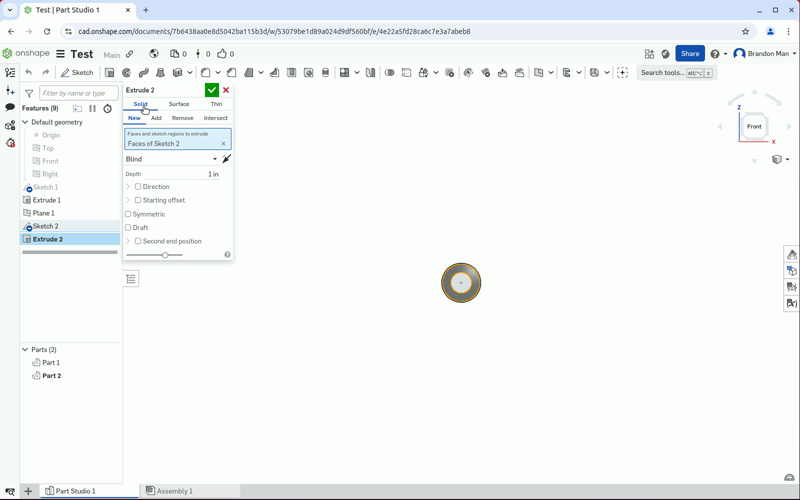
click(143, 106)
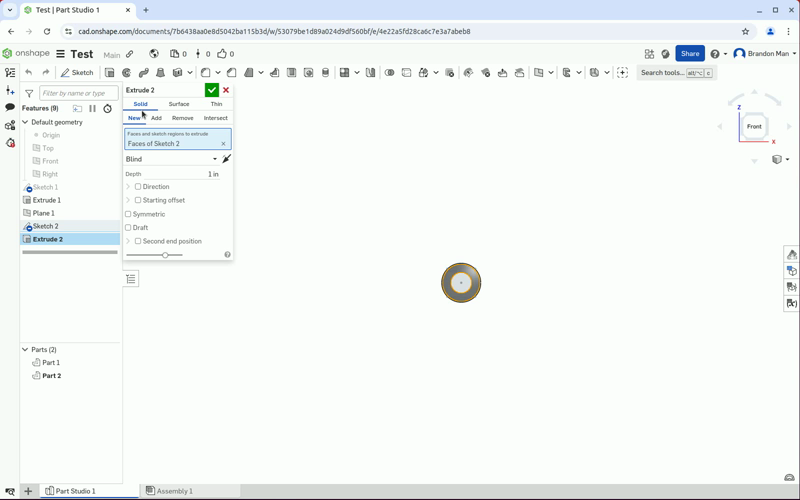
mouse_move(137, 120)
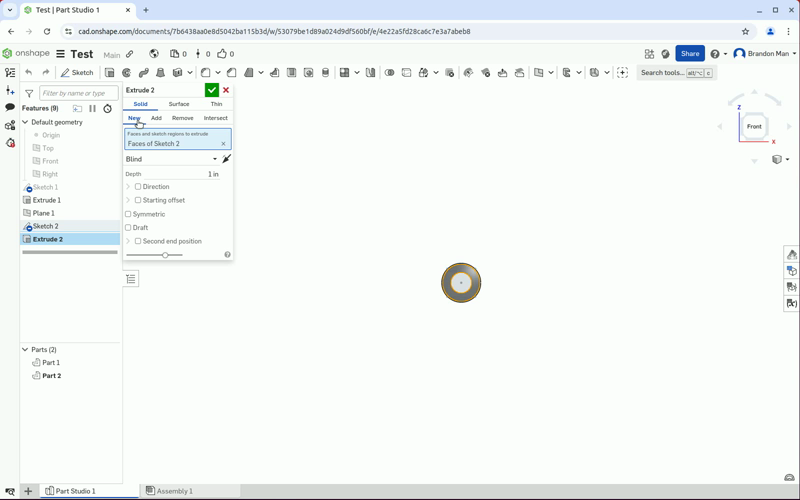
click(137, 120)
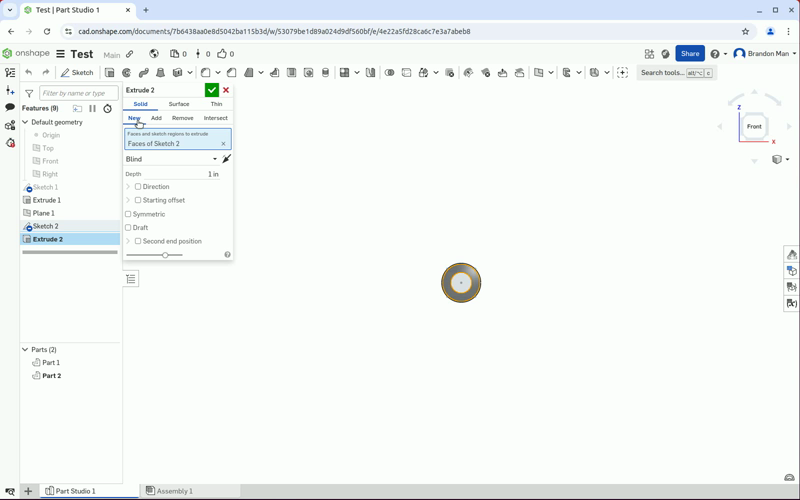
key(tab, 4)
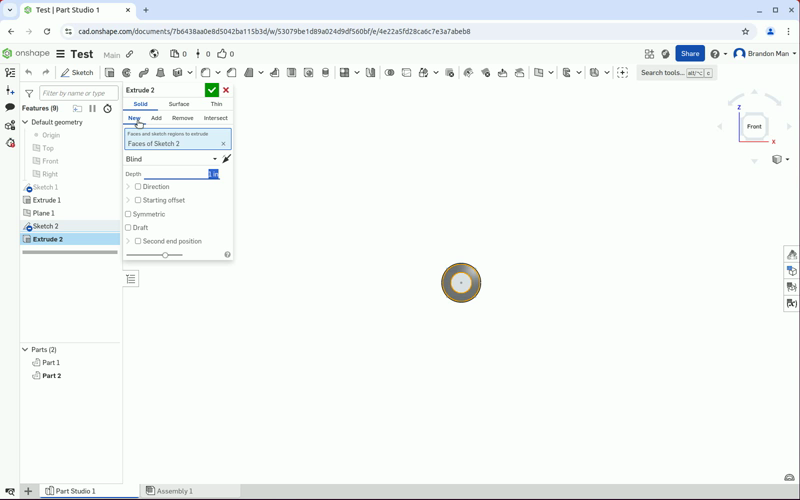
text(0.481)
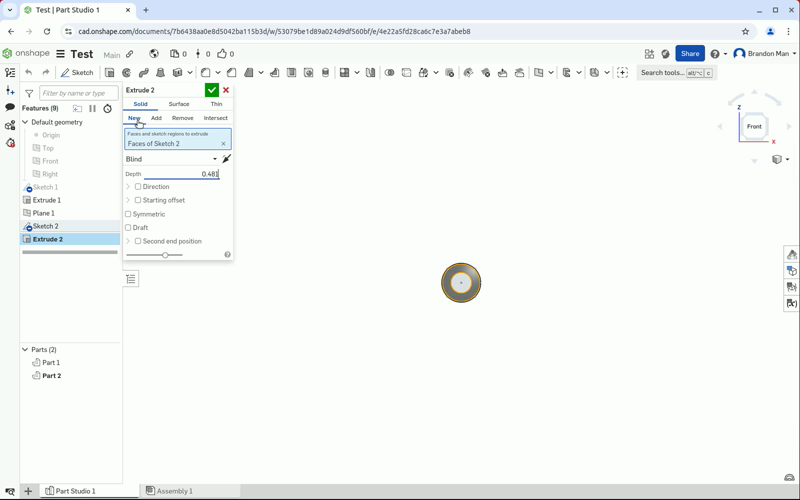
key(enter)
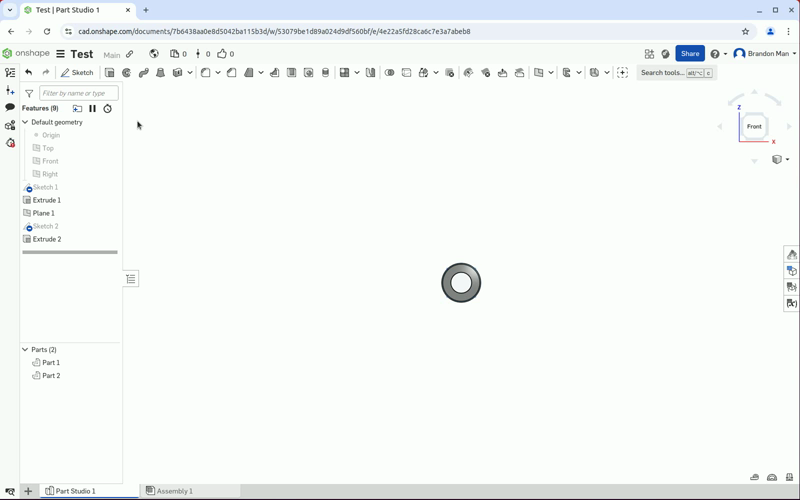
key(shift+h)
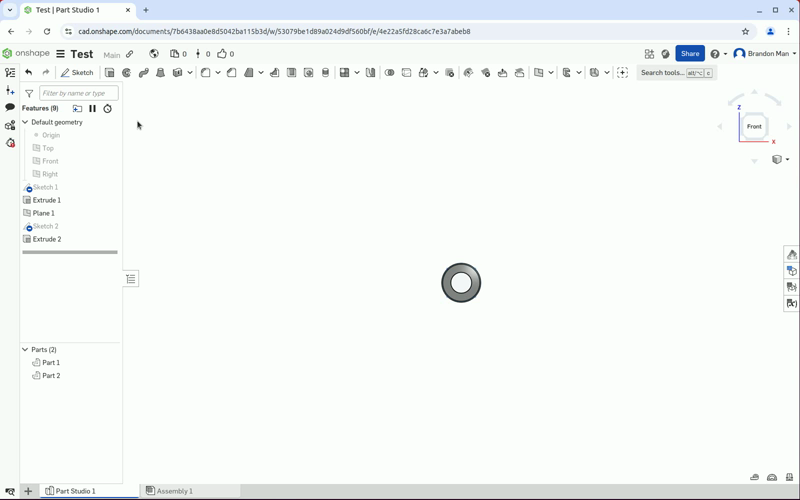
key(shift+h)
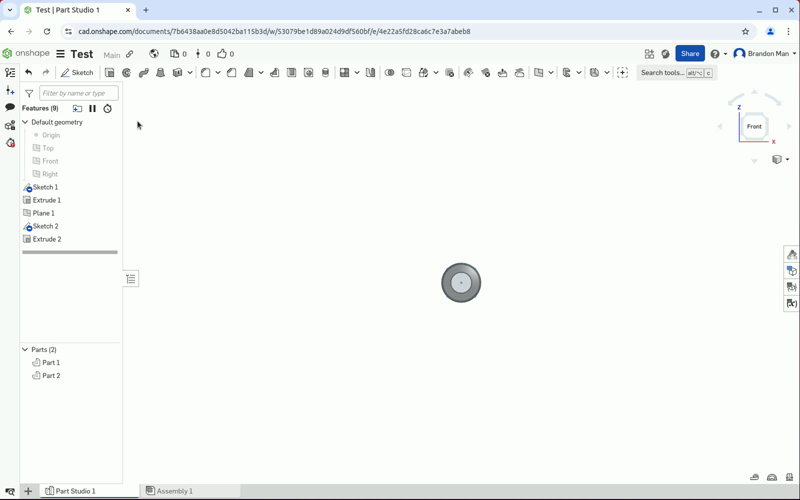
key(shift+7)
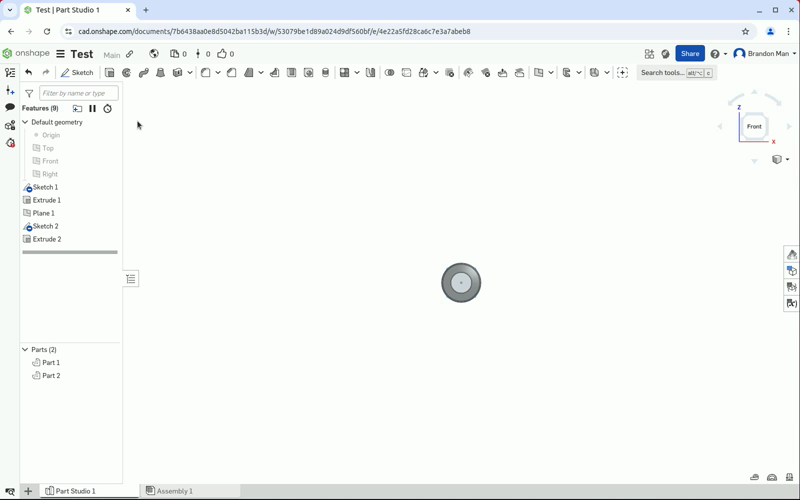
key(left, 2)
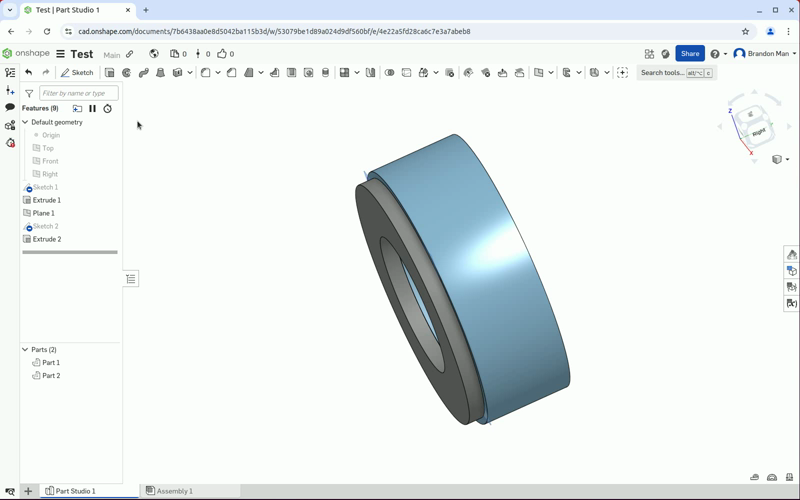
key(down, 2)
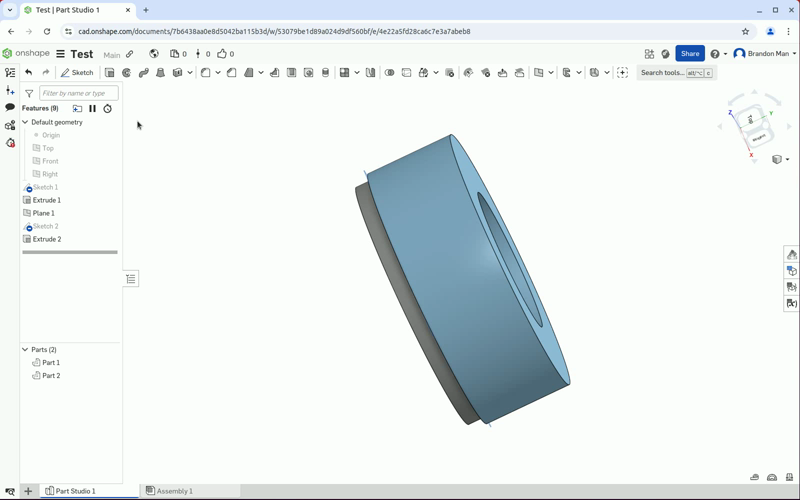
key(up, 2)
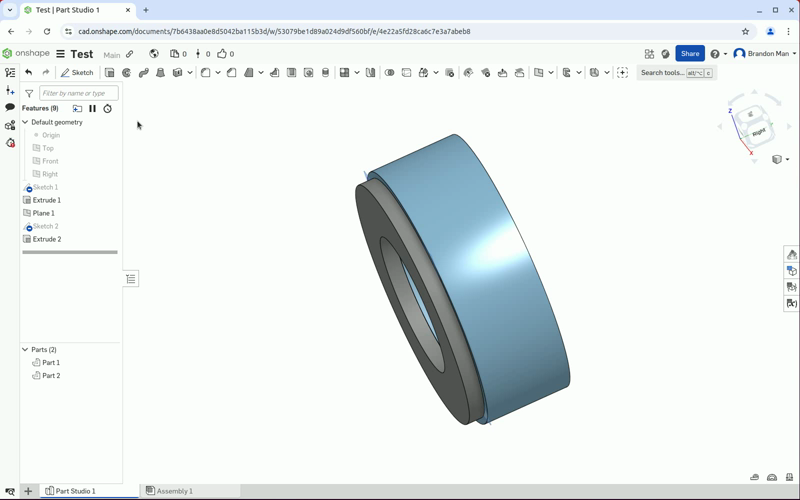
key(right, 2)
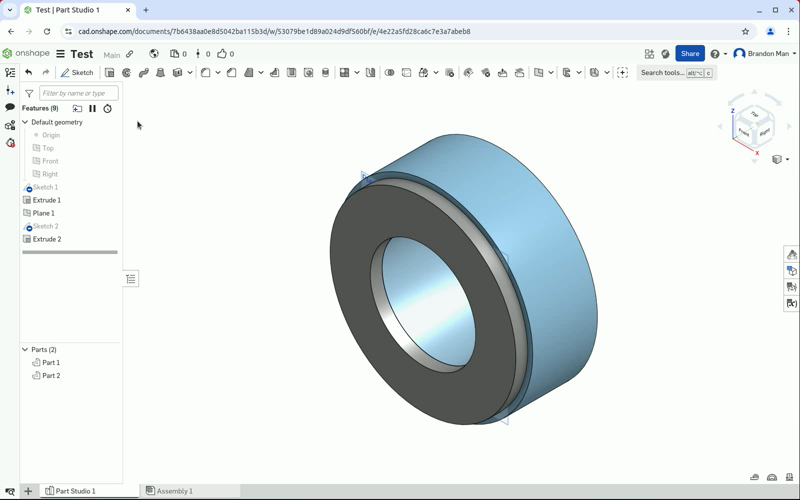
mouse_move(73, 189)
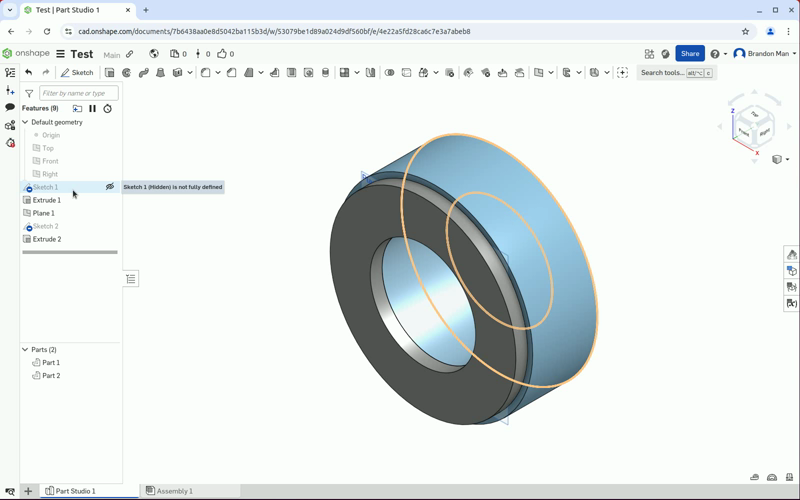
click(73, 189)